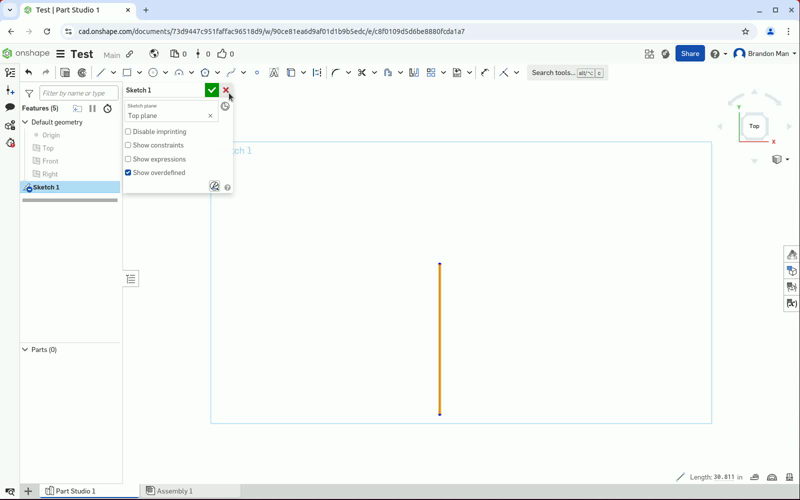
key(shift+h)
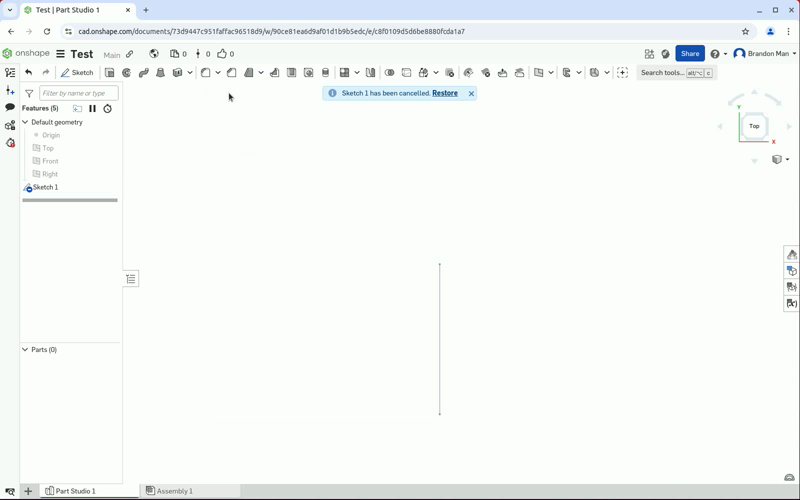
key(shift+s)
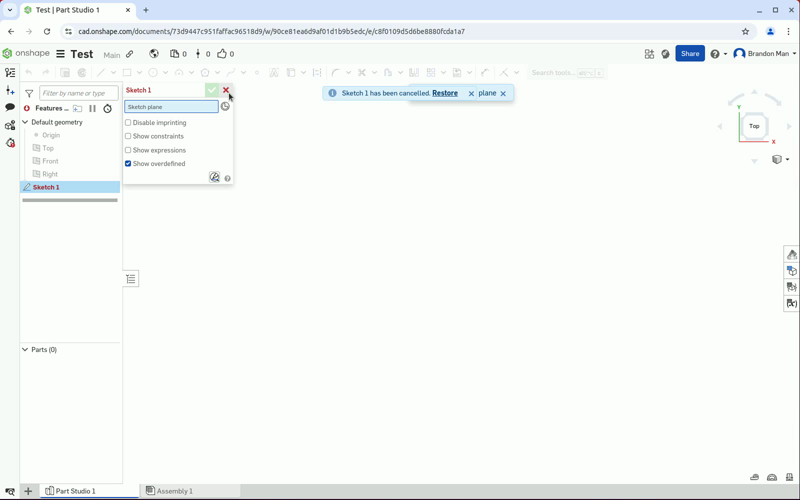
mouse_move(73, 150)
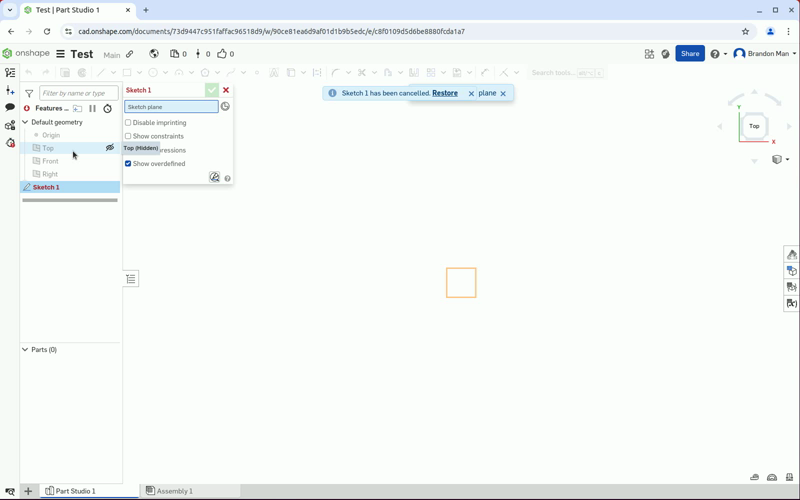
click(73, 150)
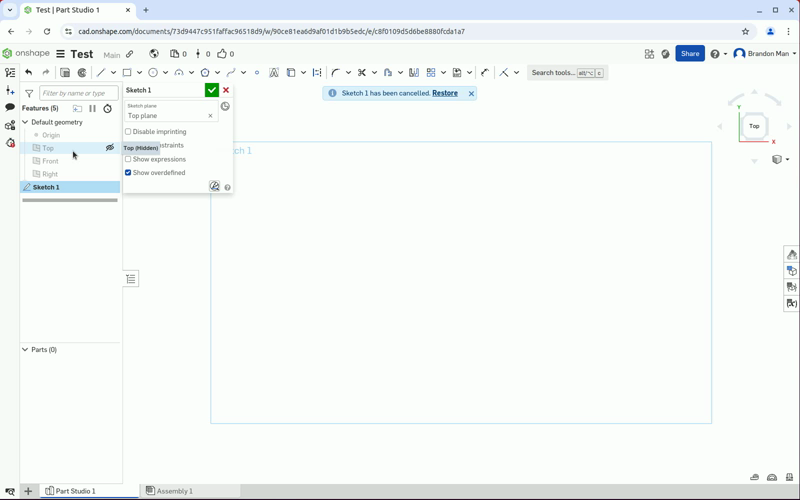
mouse_move(73, 352)
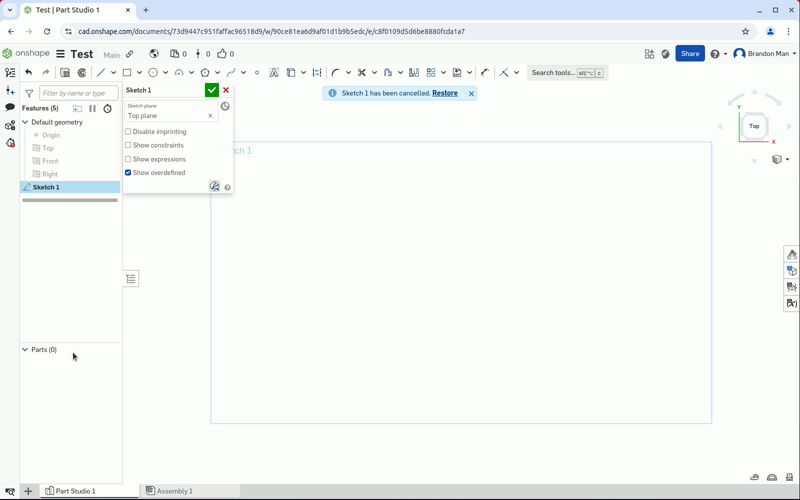
key(y)
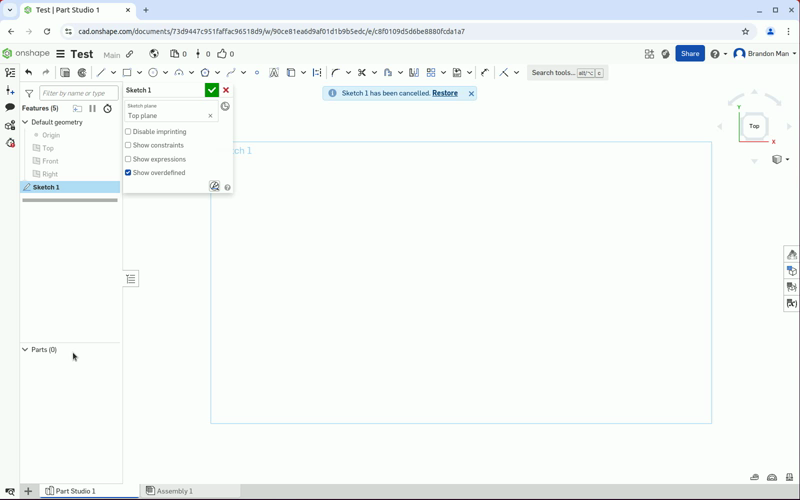
key(c)
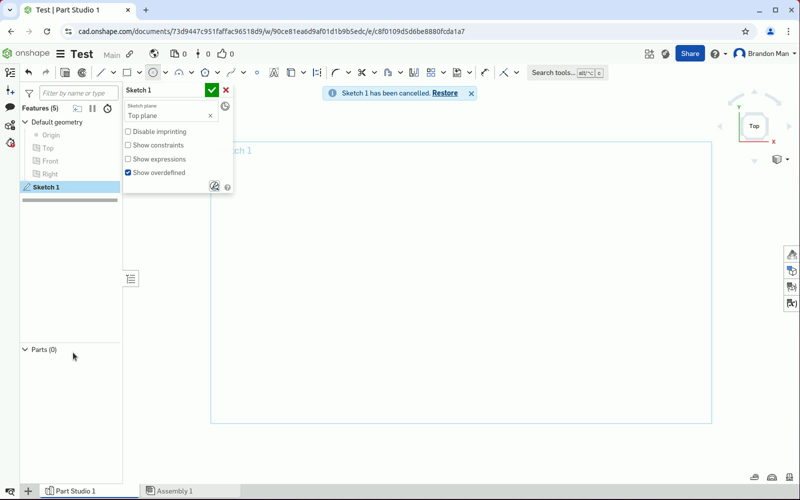
key_down(shift)
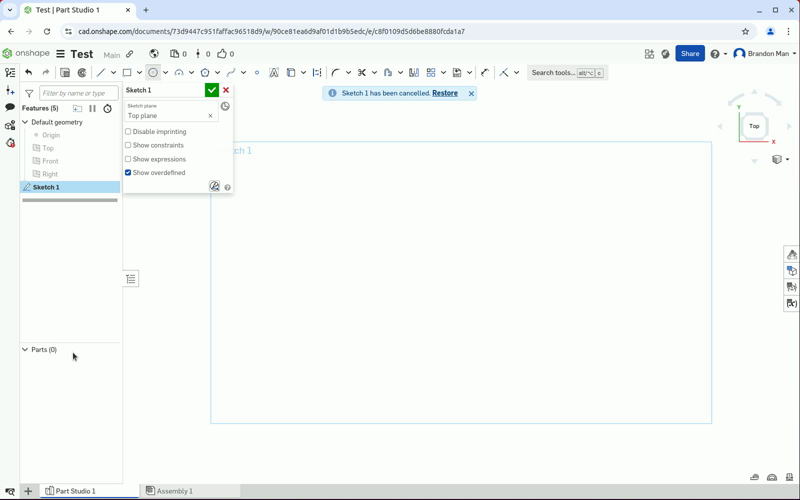
mouse_move(460, 282)
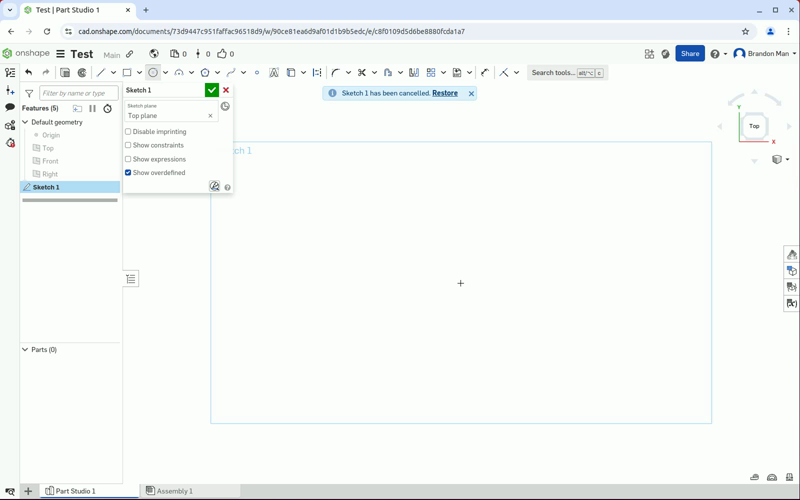
click(460, 282)
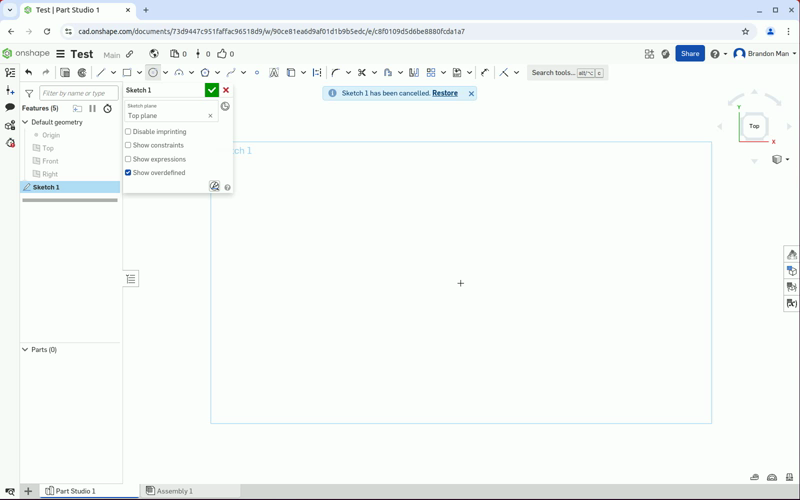
key_up(shift)
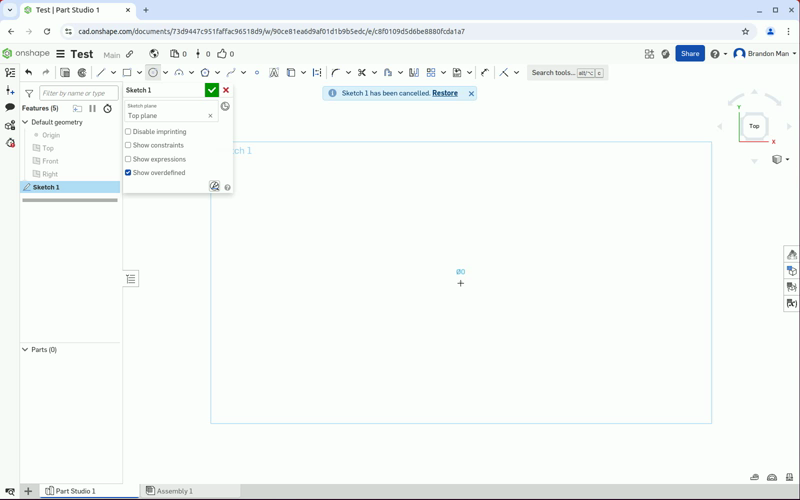
mouse_move(504, 282)
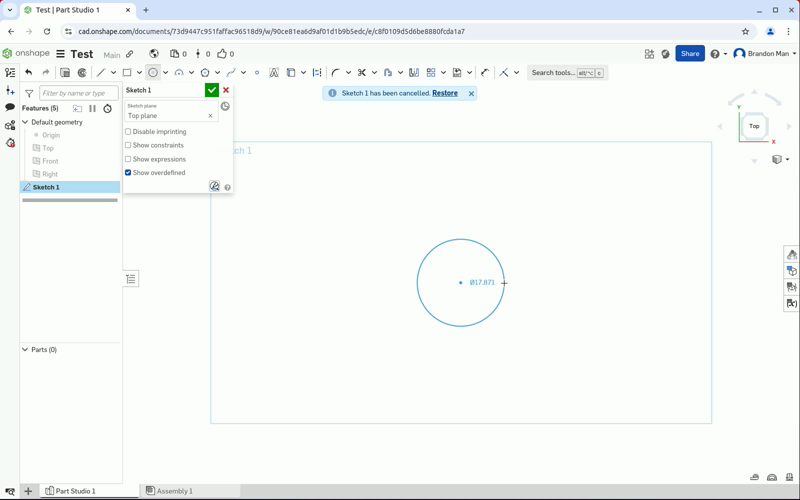
click(504, 282)
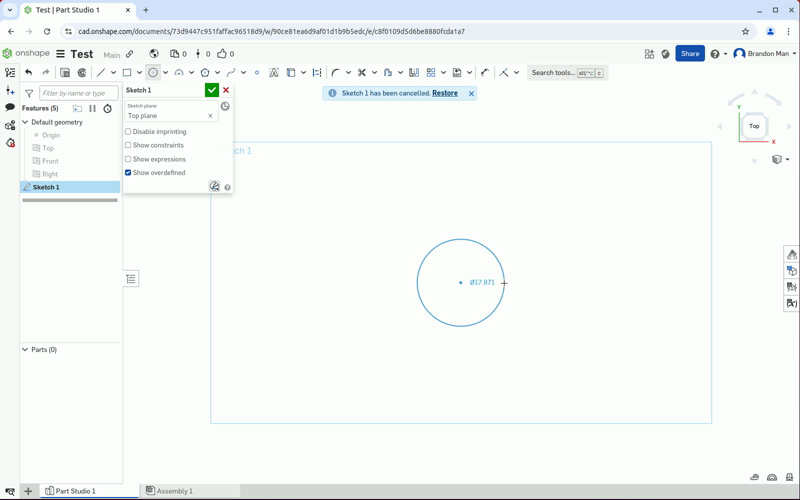
key(esc)
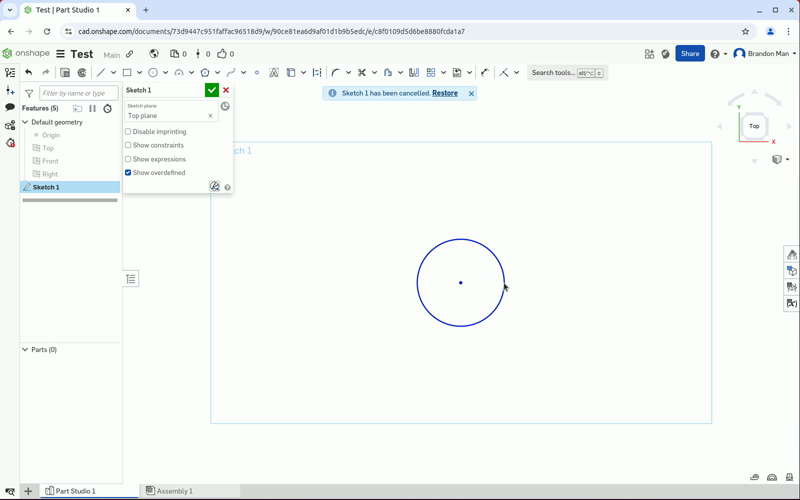
key(c)
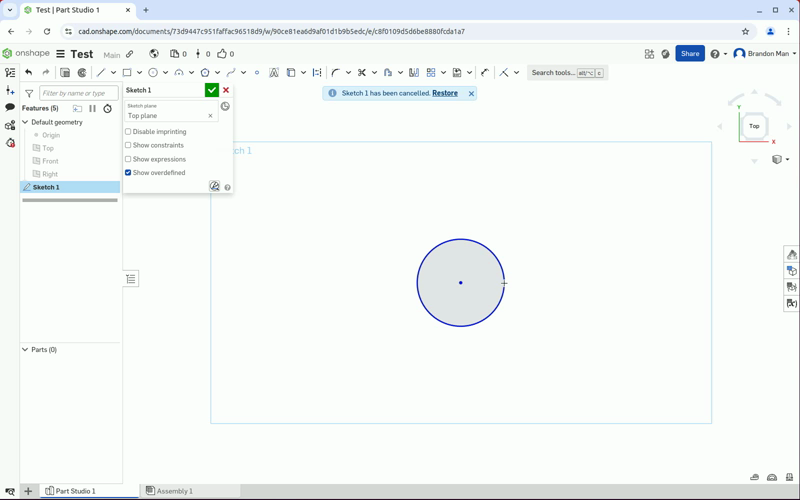
key_down(shift)
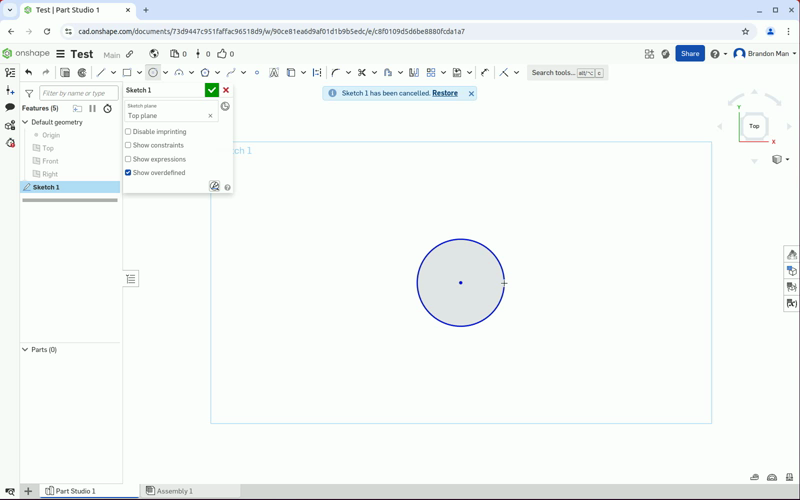
mouse_move(460, 282)
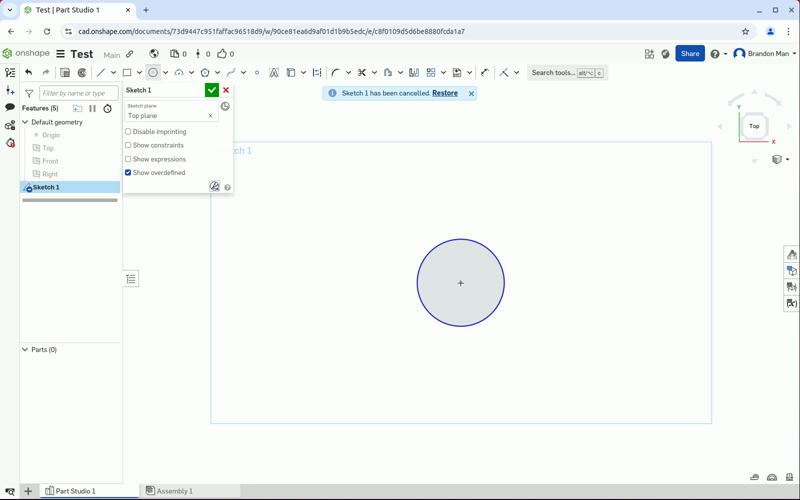
click(460, 282)
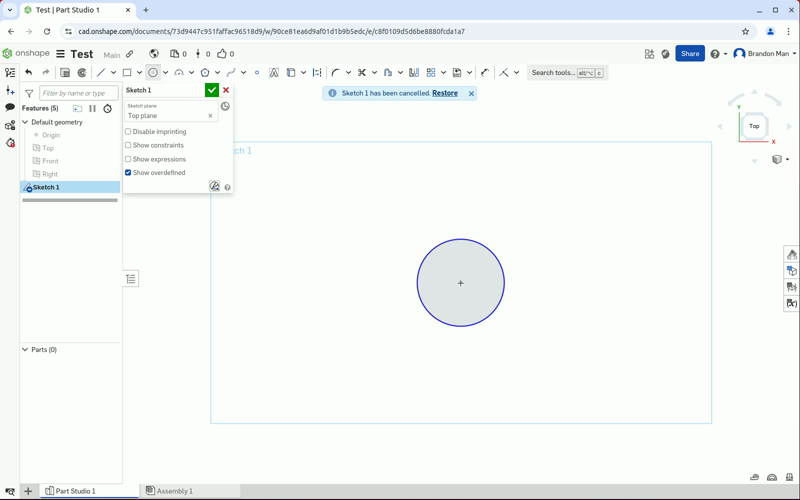
key_up(shift)
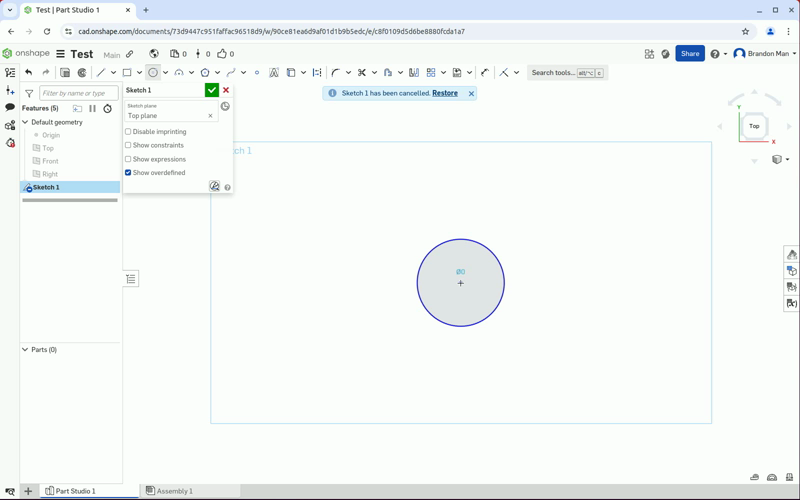
mouse_move(486, 282)
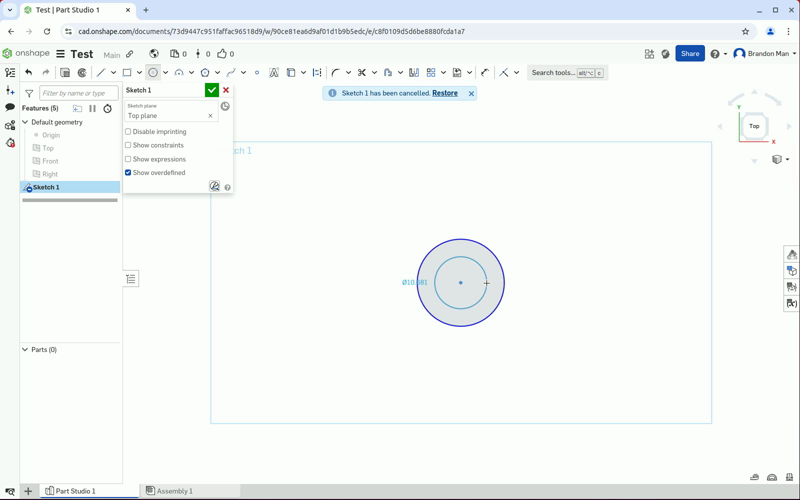
click(486, 282)
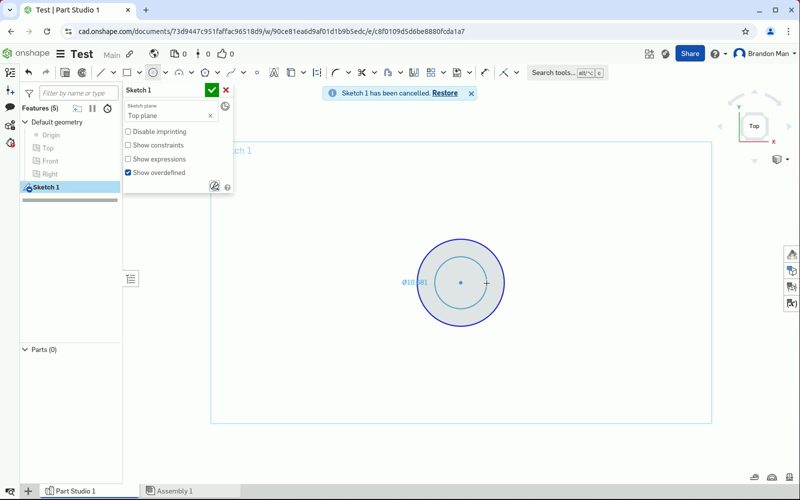
key(esc)
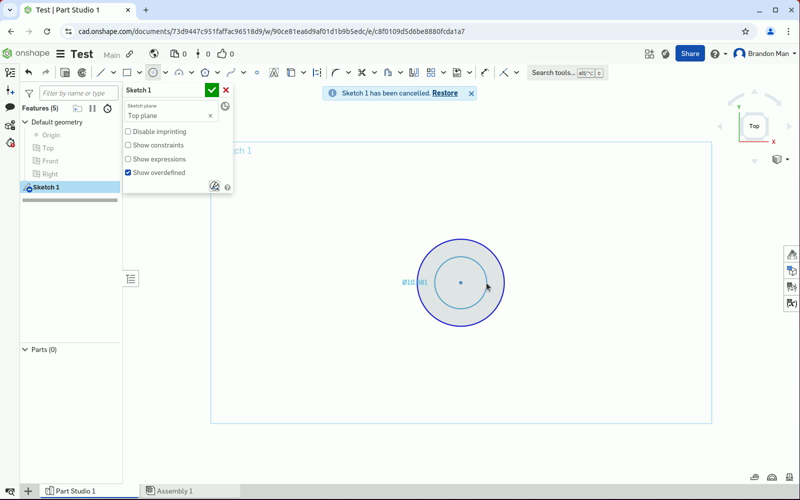
mouse_move(437, 251)
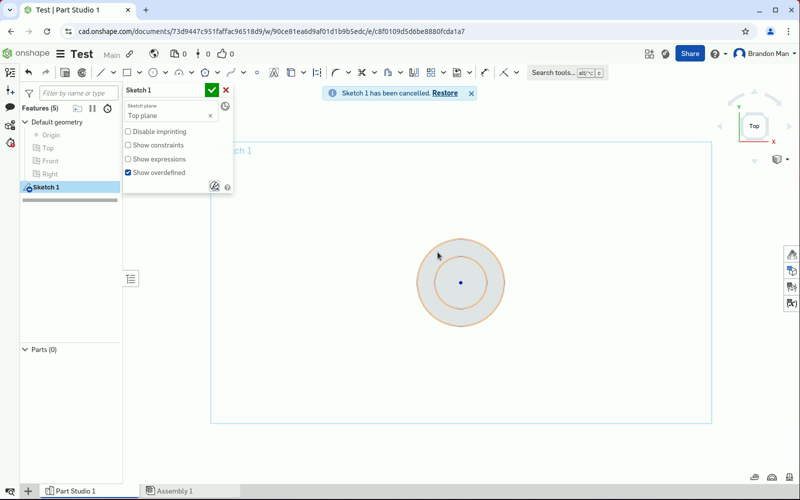
click(437, 251)
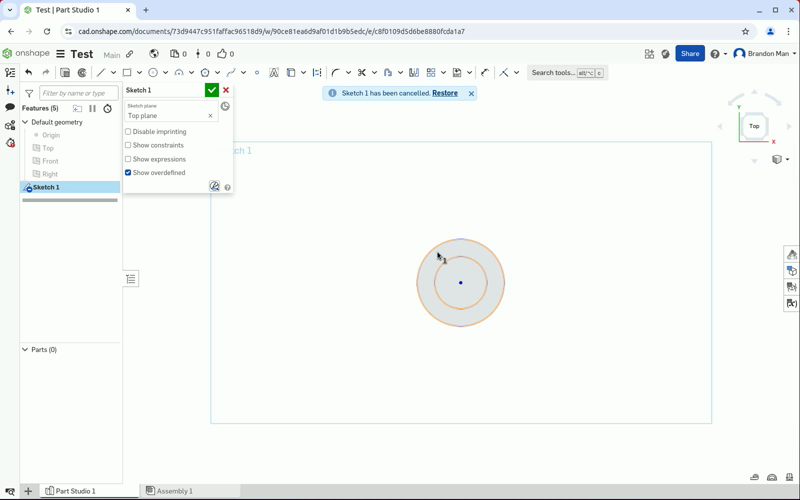
mouse_move(73, 352)
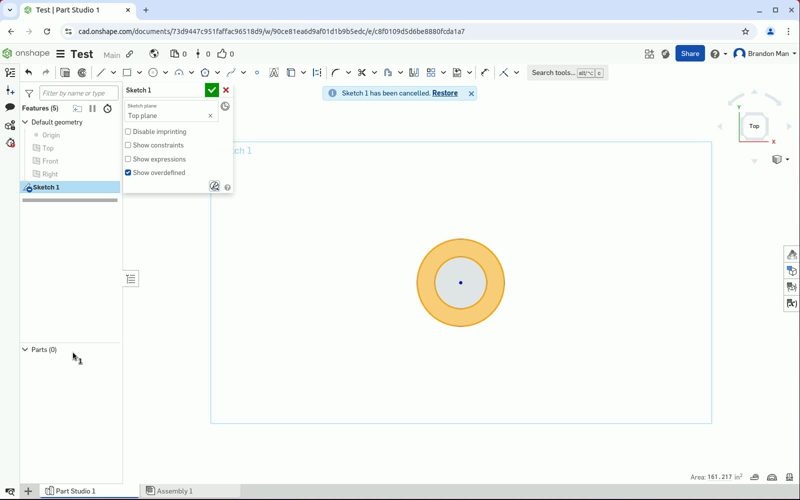
key(shift+y)
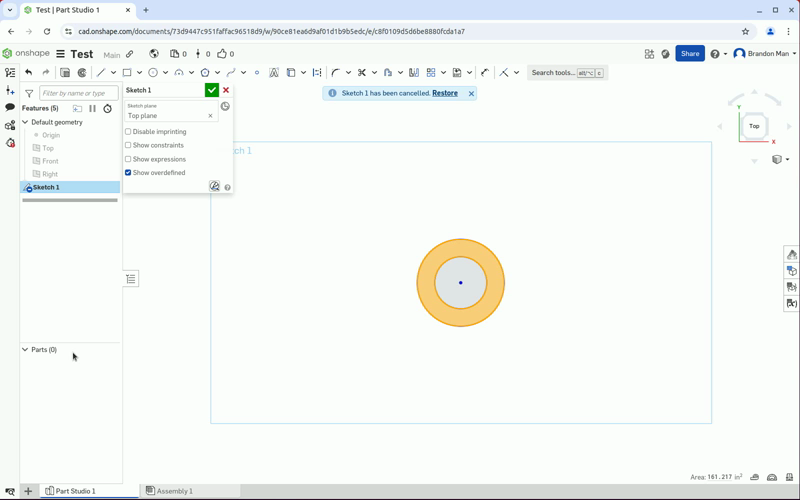
key(shift+e)
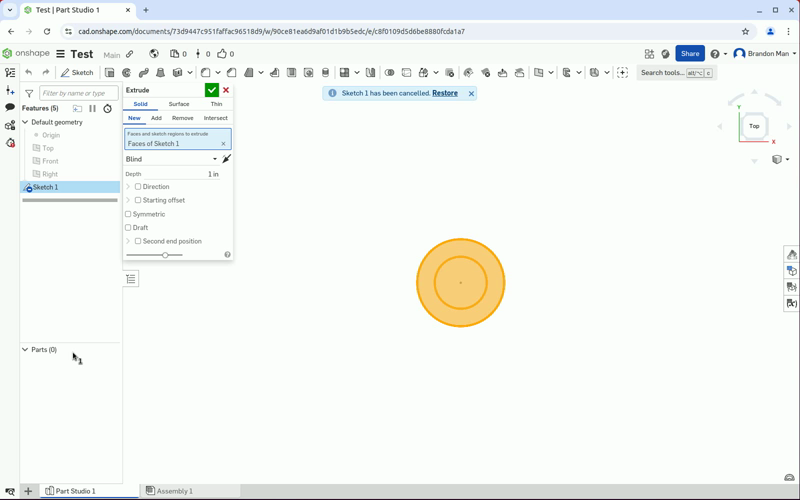
mouse_move(143, 106)
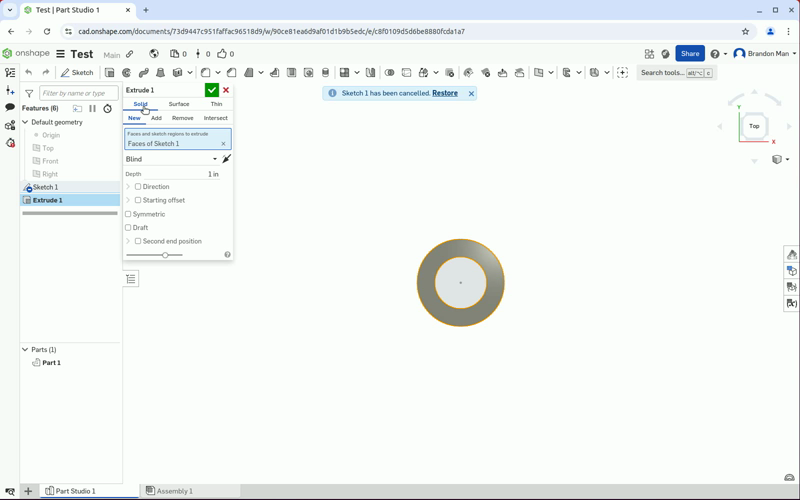
click(143, 106)
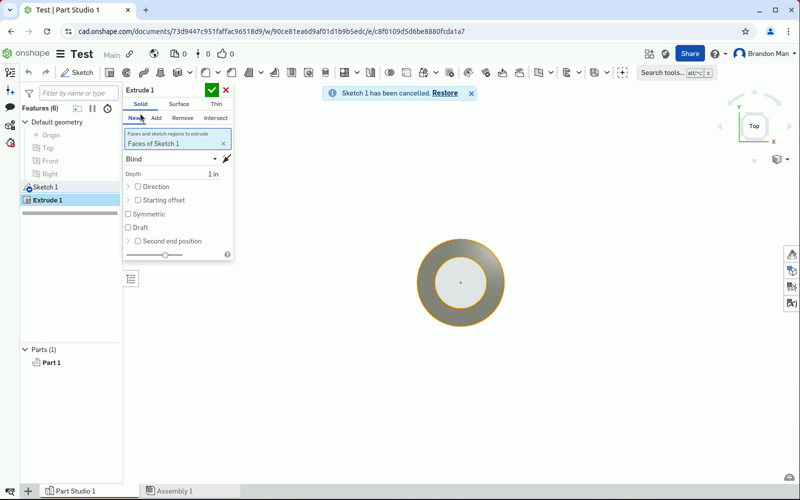
mouse_move(137, 120)
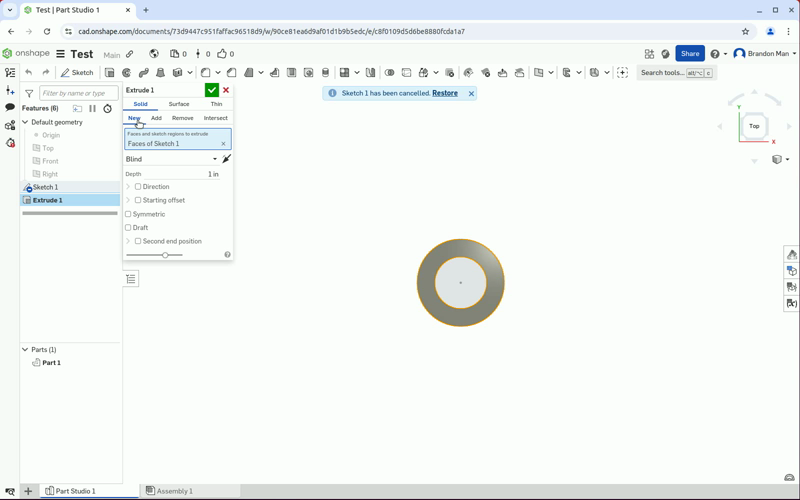
click(137, 120)
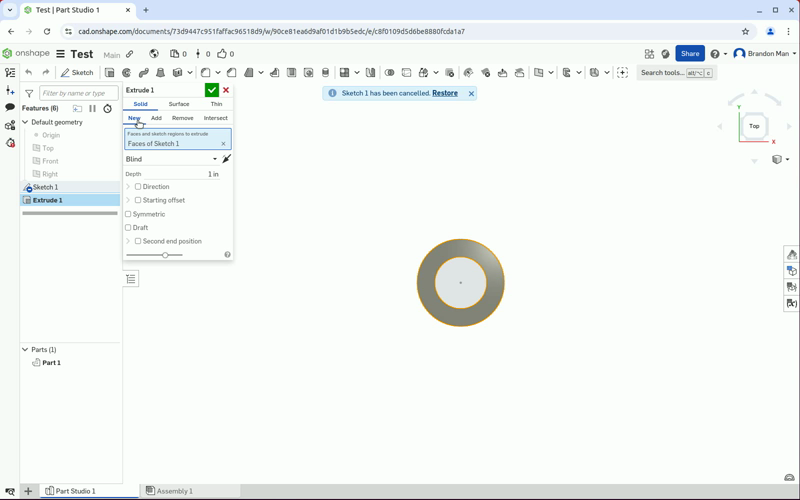
key(tab, 4)
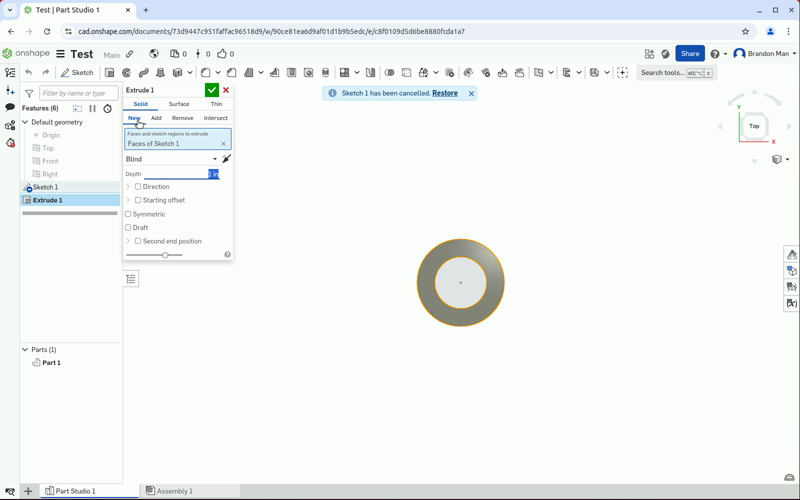
text(2.648)
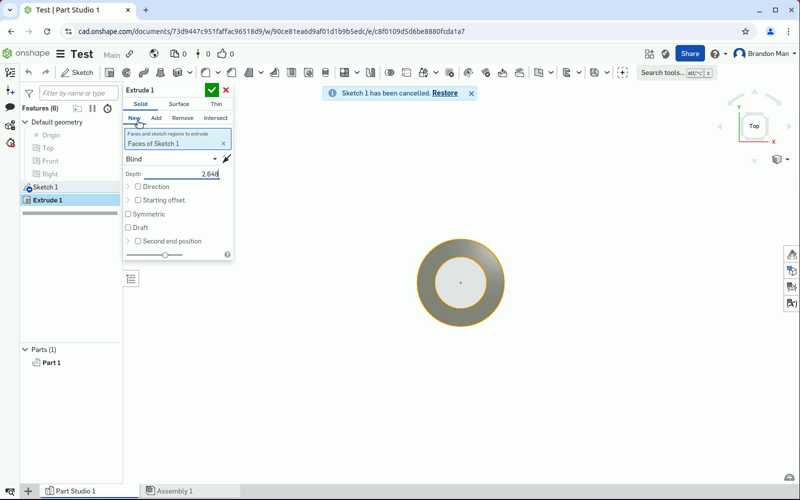
key(enter)
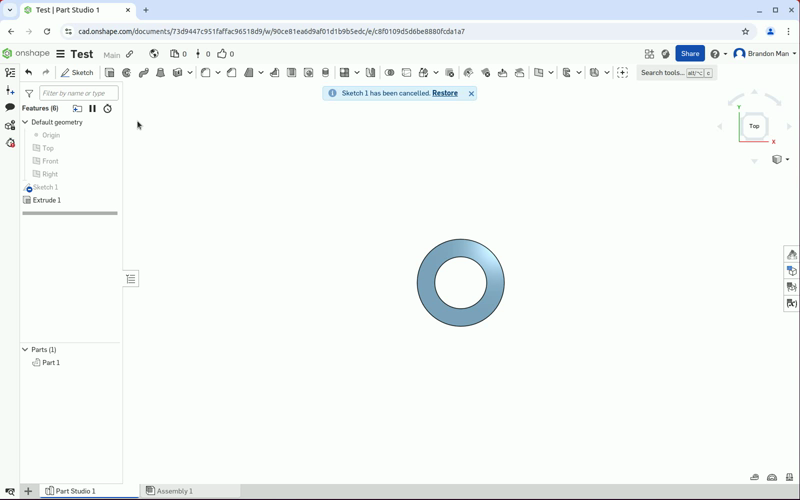
key(shift+h)
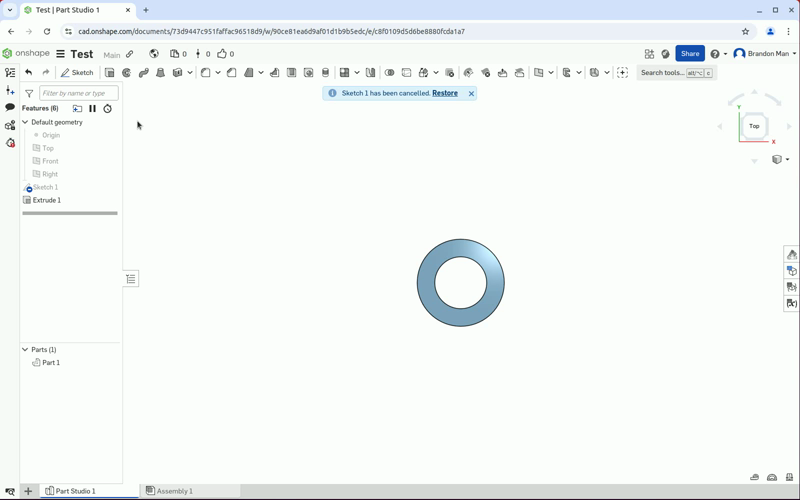
key(shift+h)
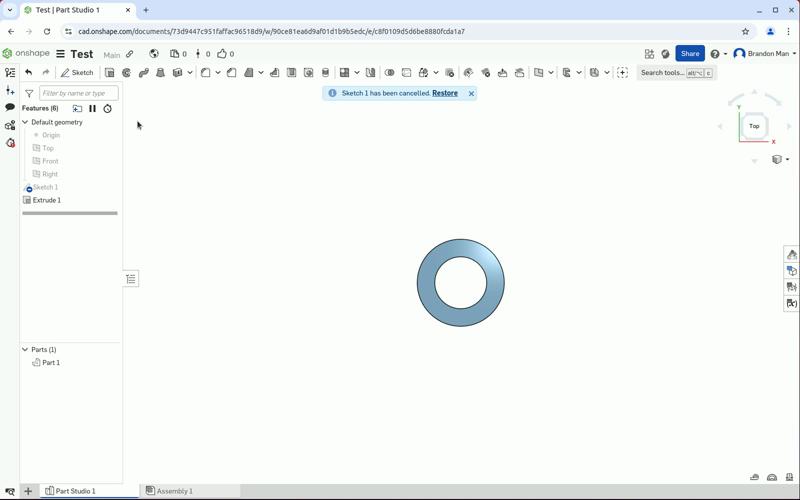
mouse_move(73, 189)
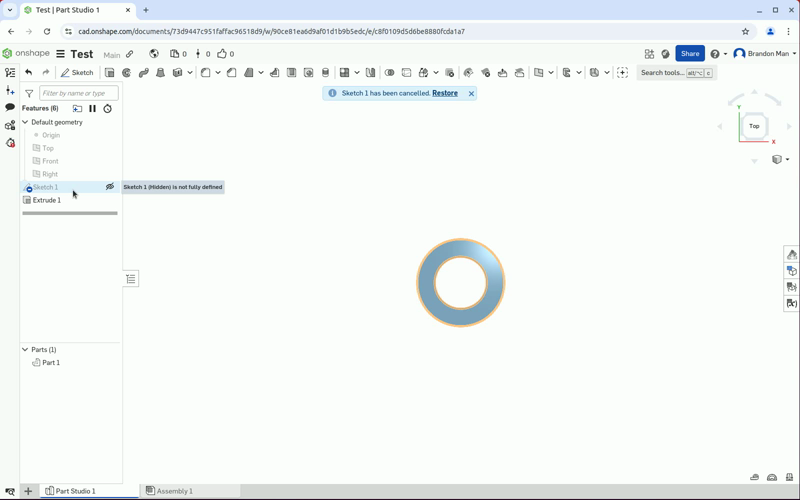
click(73, 189)
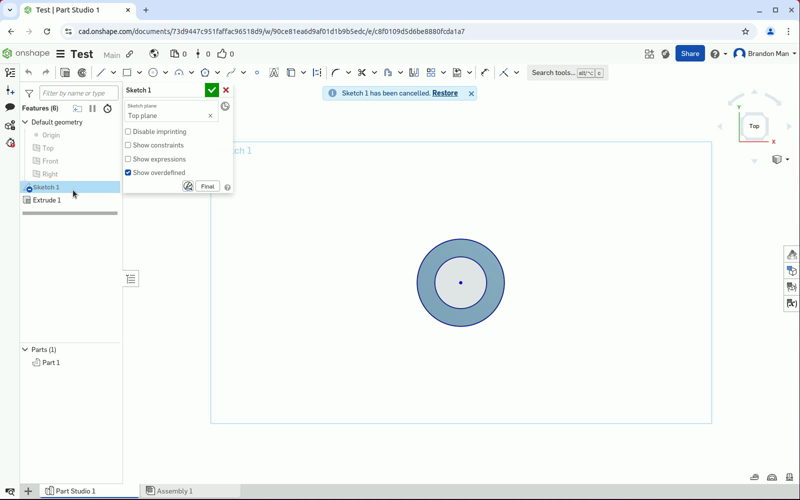
mouse_move(229, 92)
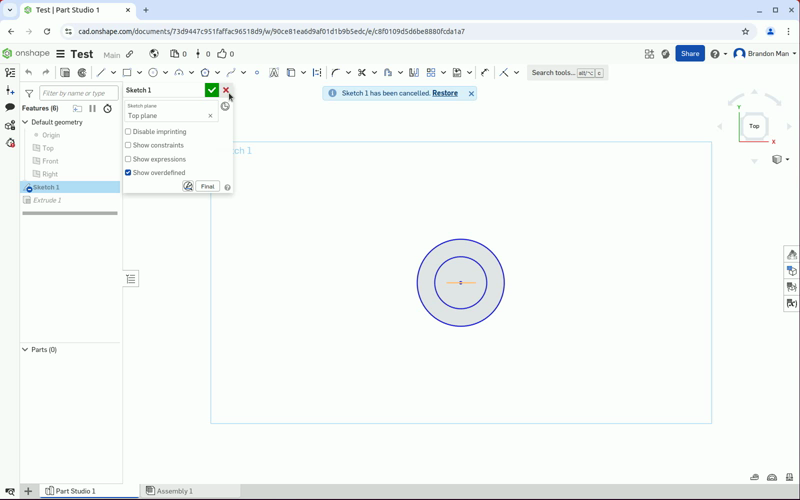
click(229, 92)
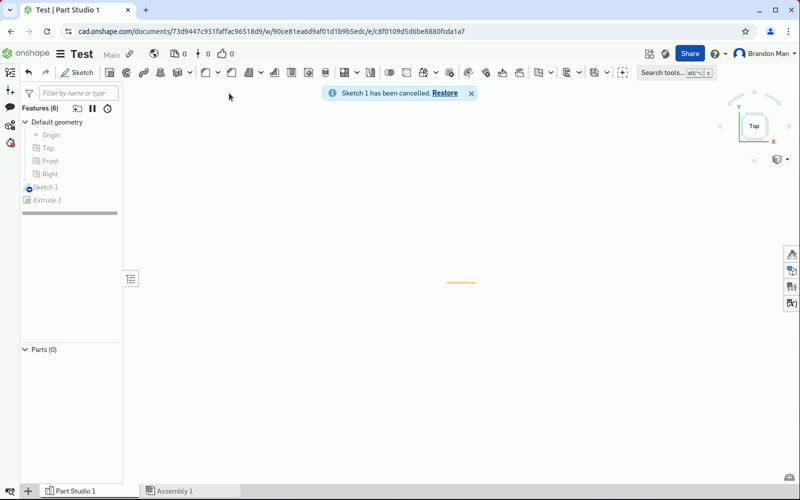
mouse_move(541, 75)
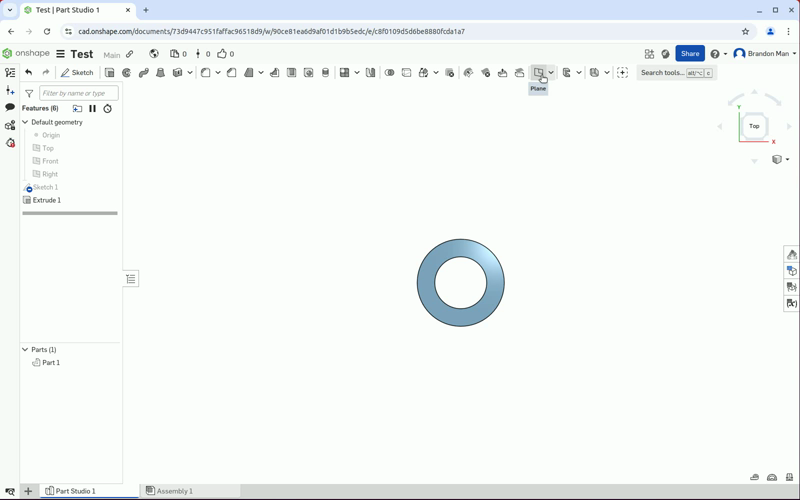
click(541, 75)
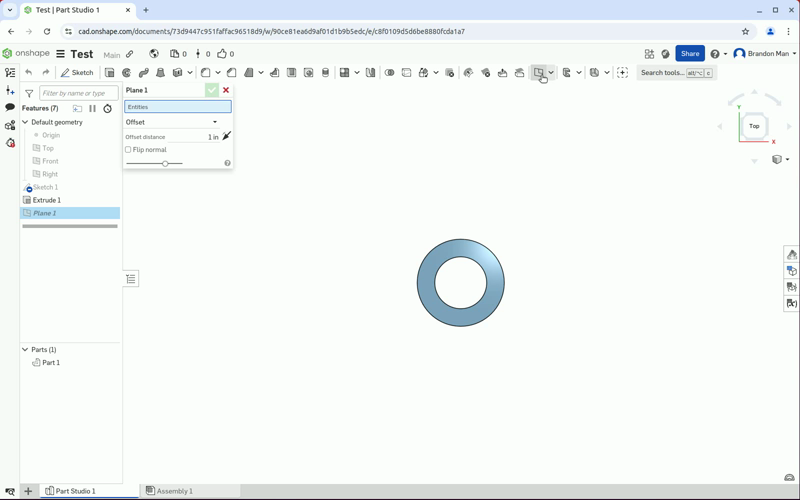
mouse_move(73, 150)
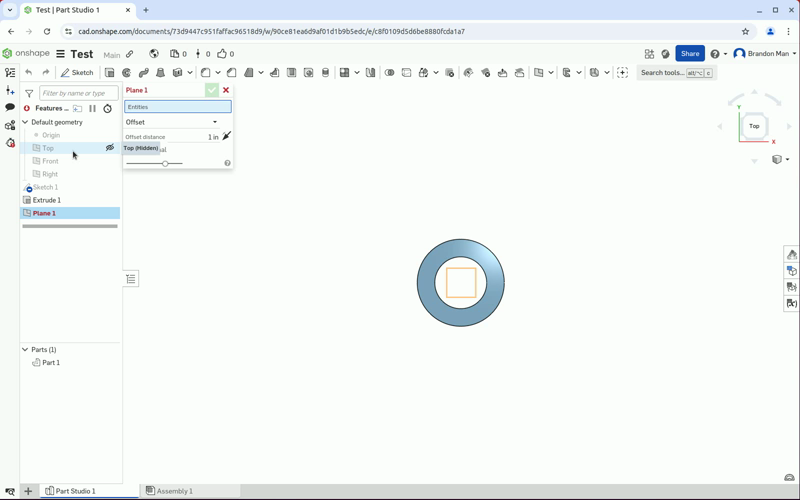
click(73, 150)
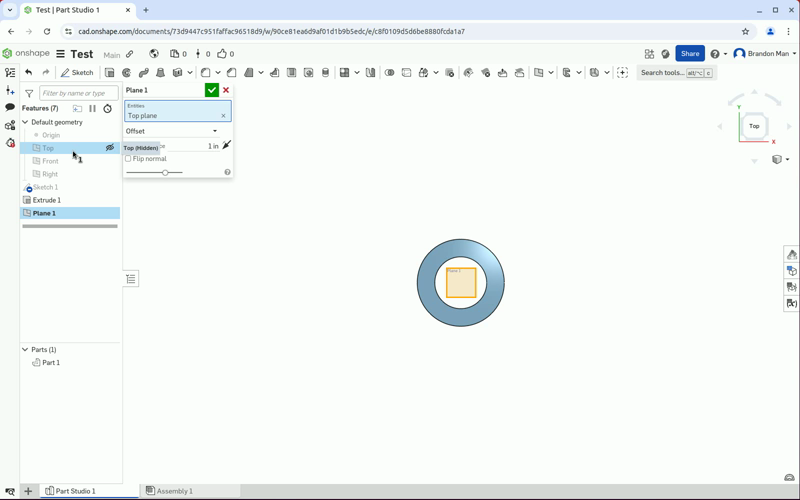
key(tab, 2)
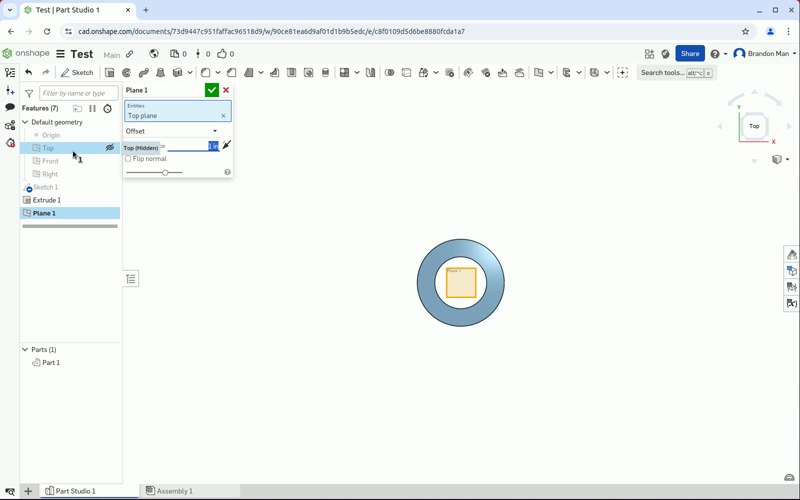
text(2.65)
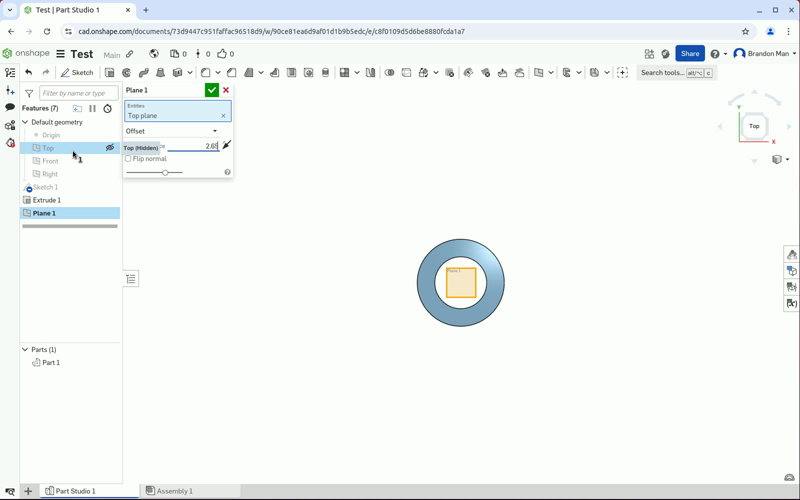
key(enter, 2)
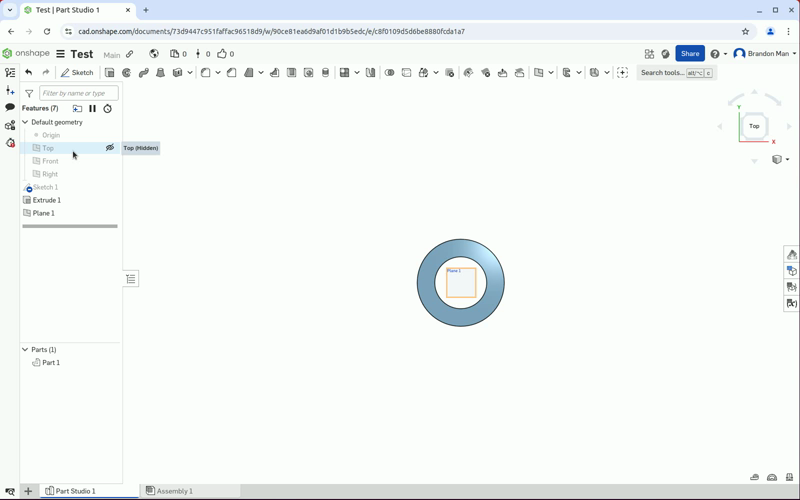
key(shift+s)
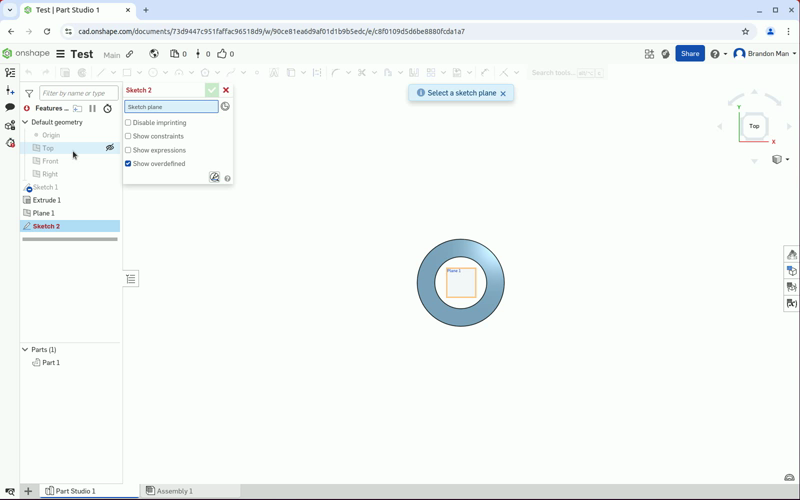
mouse_move(73, 215)
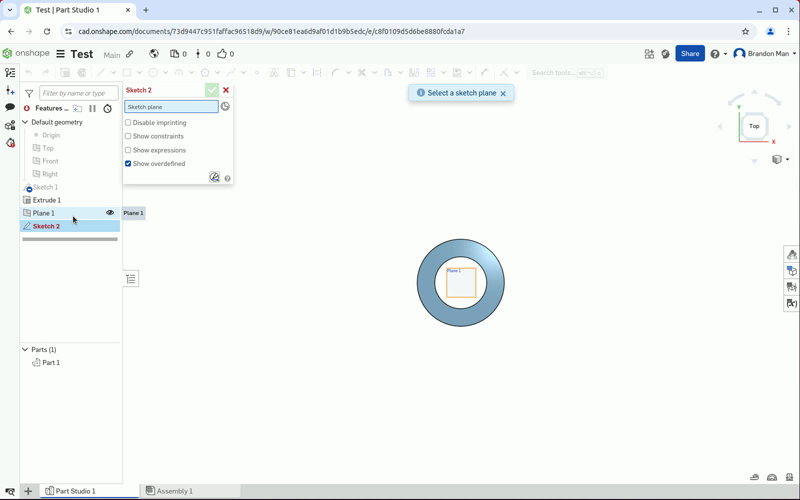
click(73, 215)
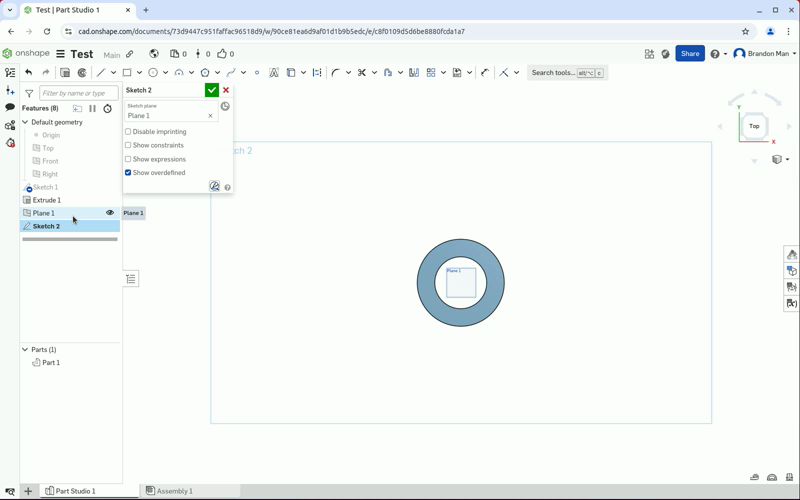
mouse_move(73, 352)
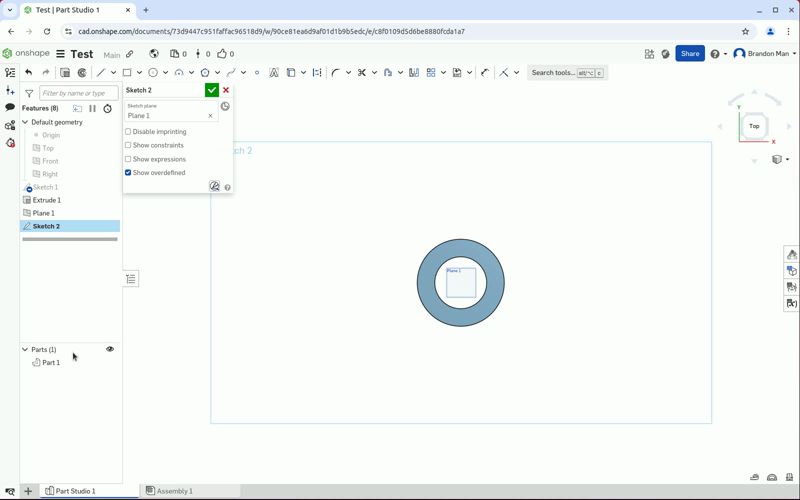
key(y)
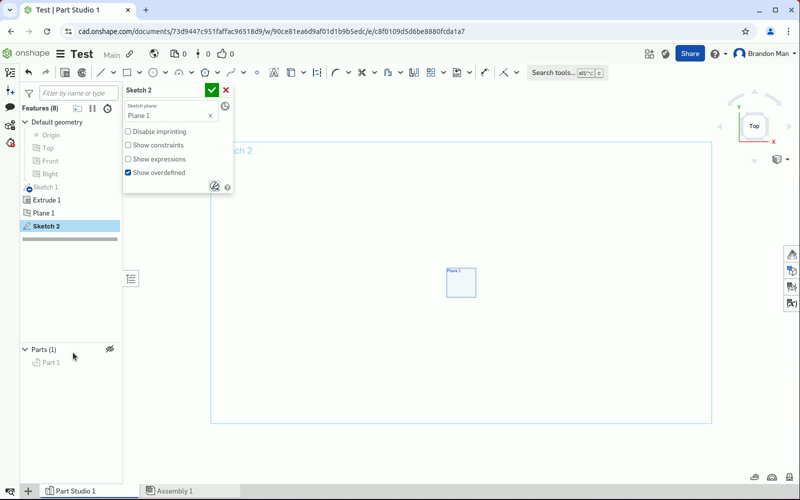
key(c)
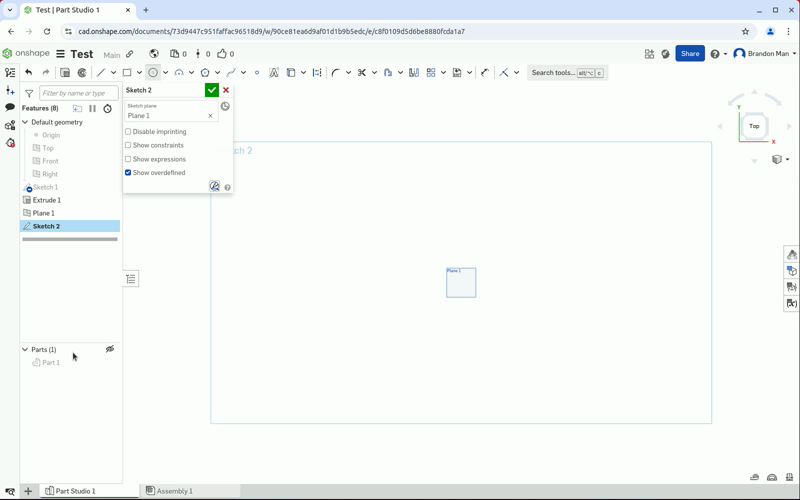
key_down(shift)
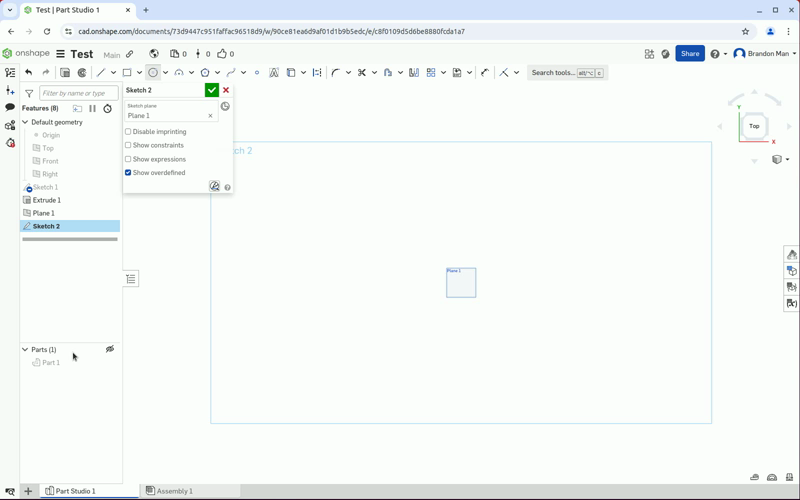
mouse_move(460, 282)
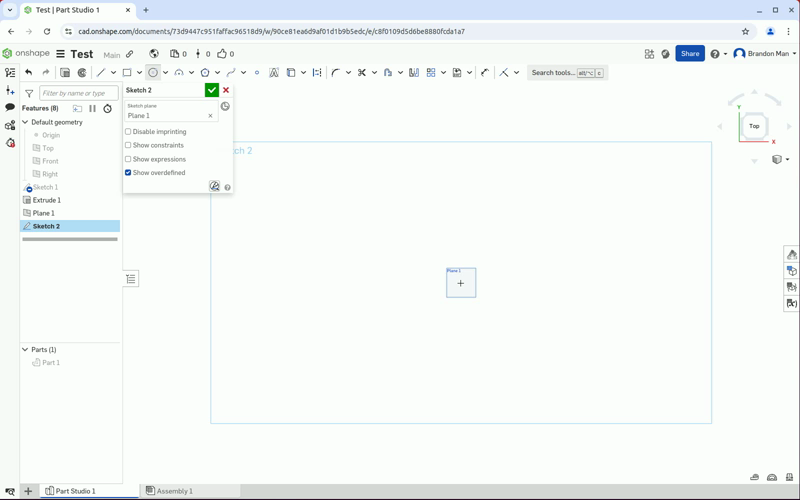
click(460, 282)
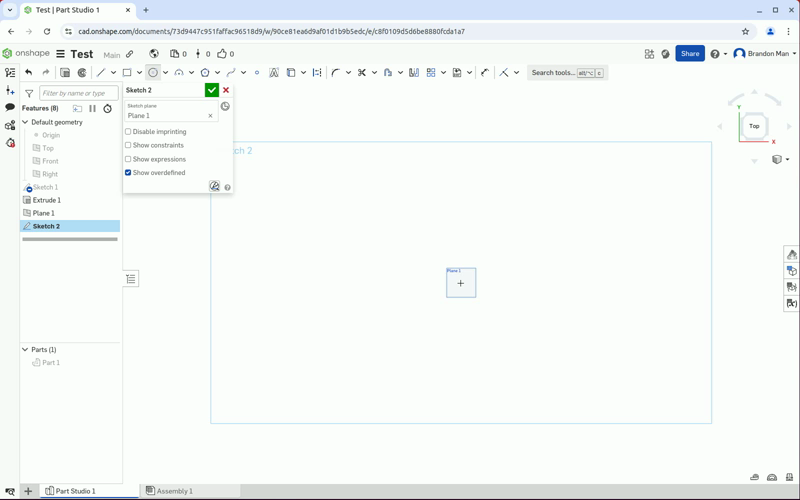
key_up(shift)
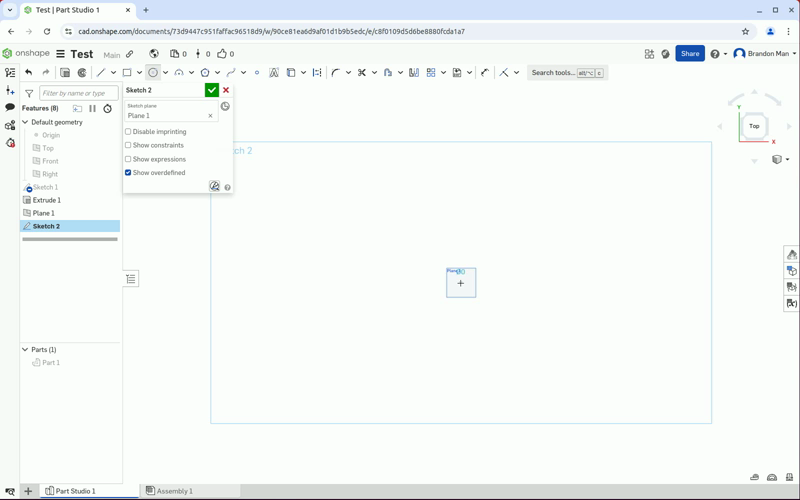
mouse_move(504, 282)
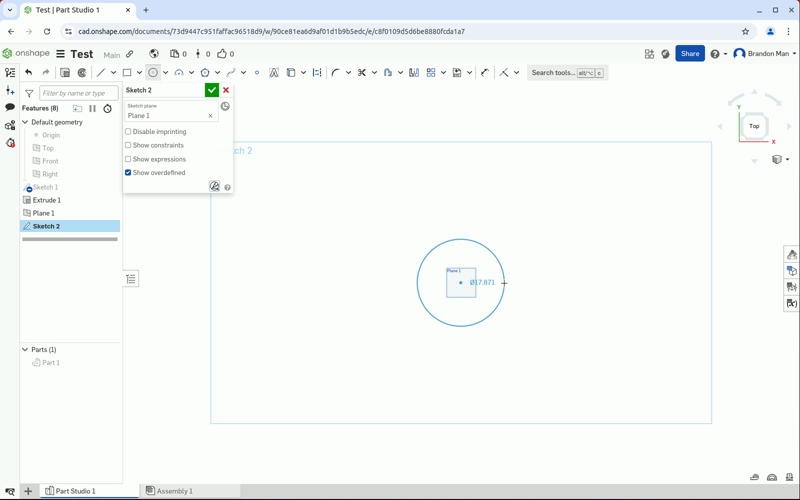
click(504, 282)
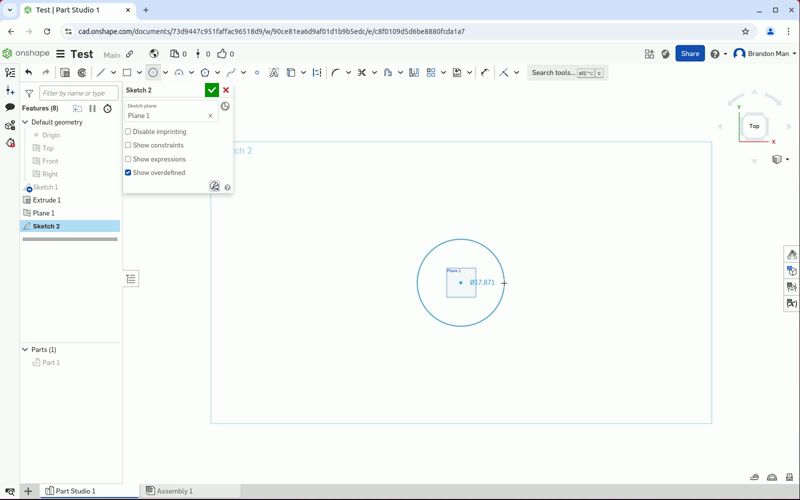
key(esc)
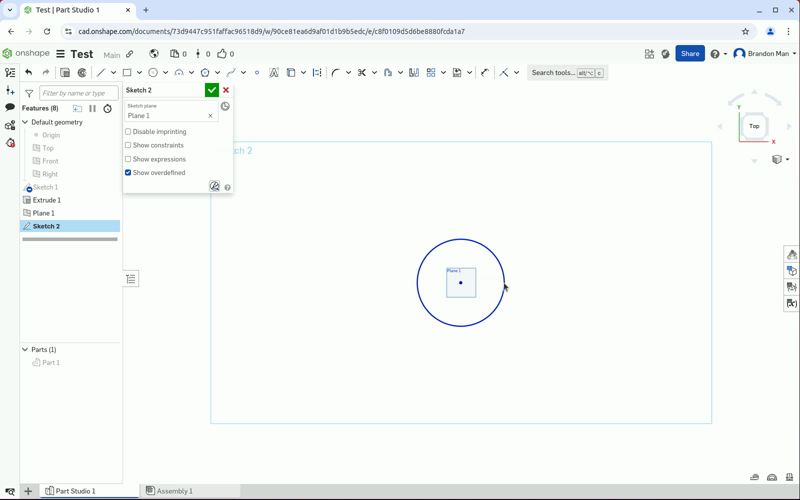
key(c)
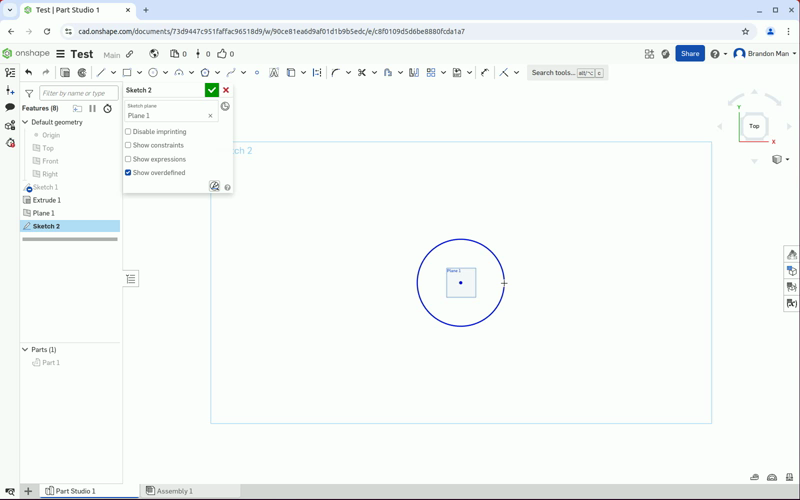
key_down(shift)
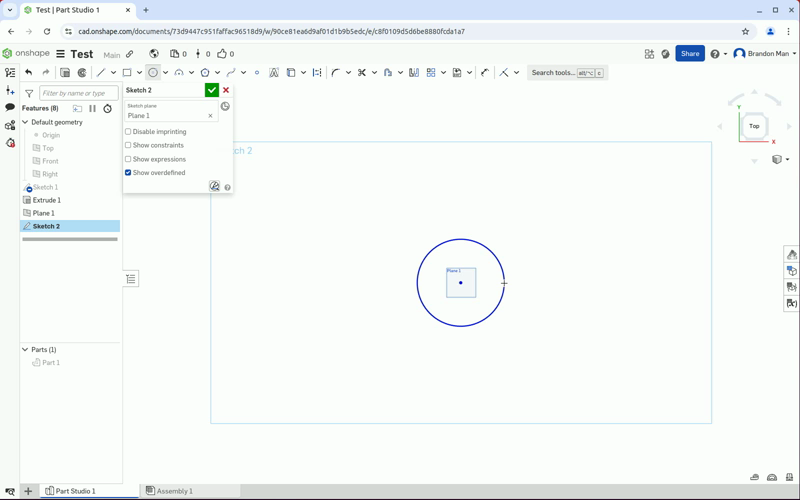
mouse_move(460, 282)
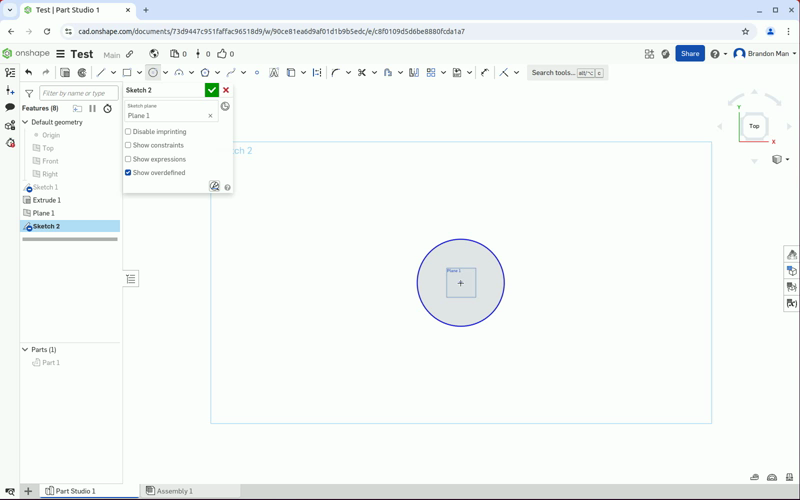
click(460, 282)
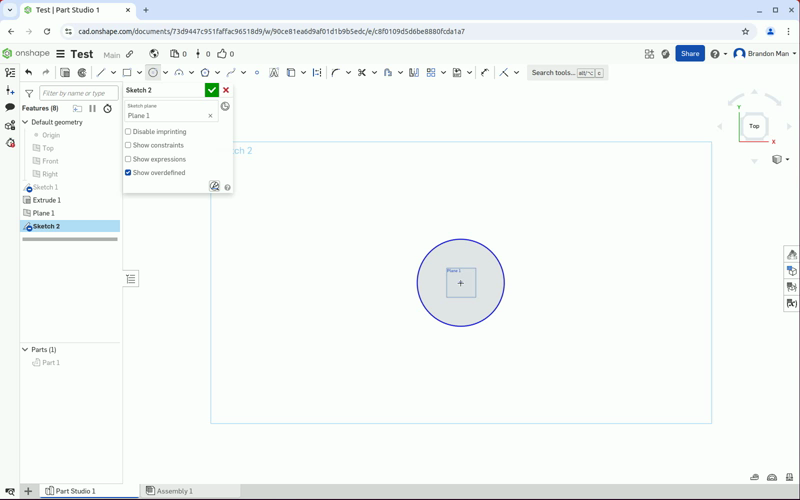
key_up(shift)
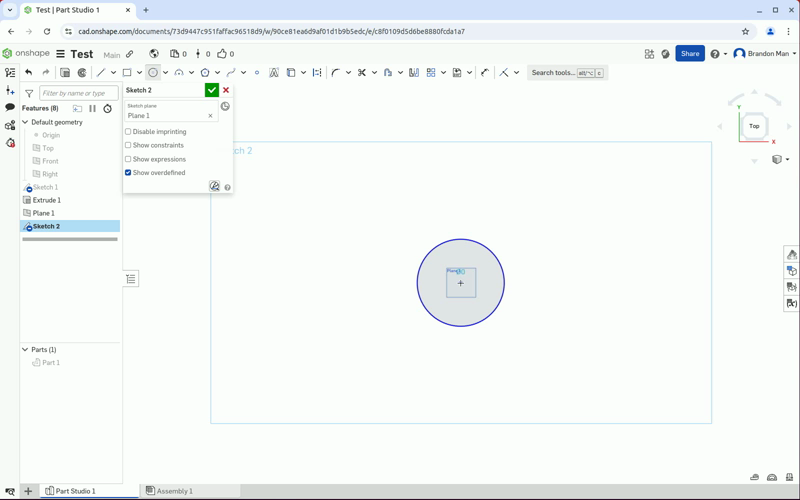
mouse_move(494, 282)
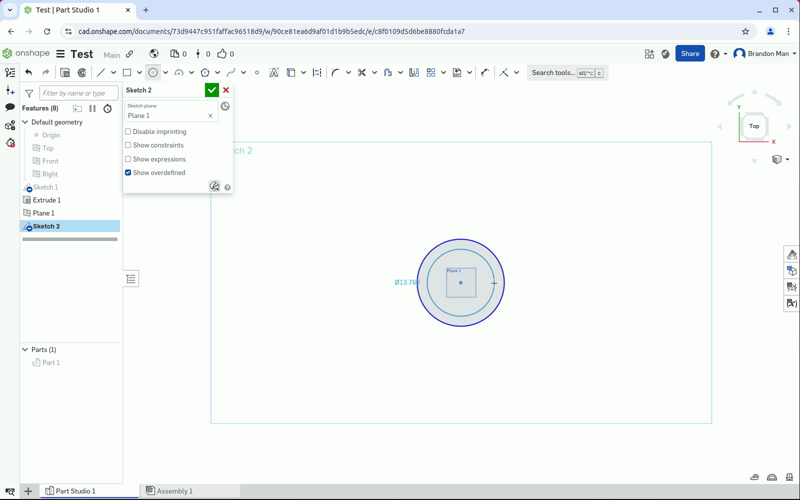
click(494, 282)
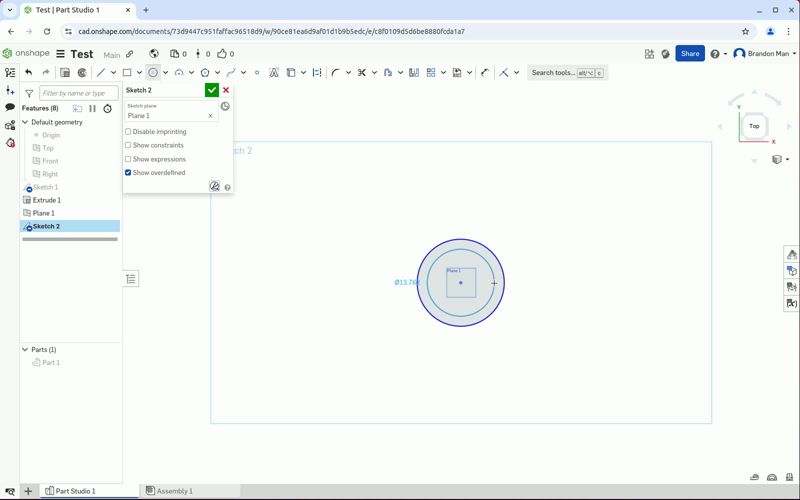
key(esc)
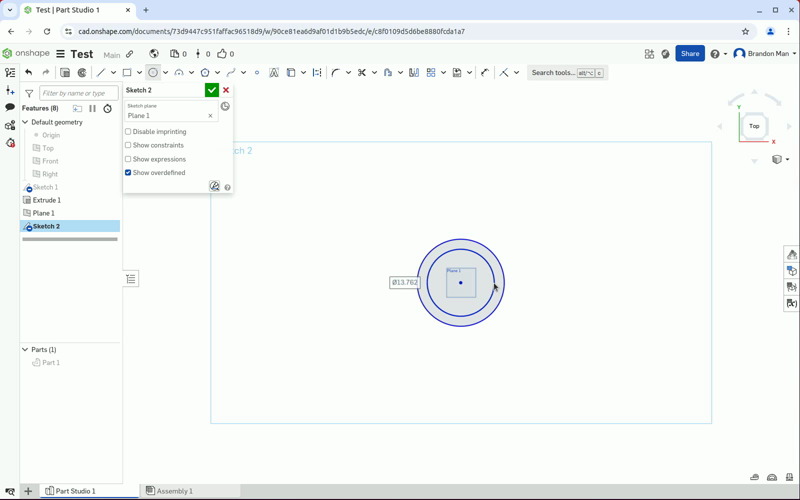
mouse_move(489, 258)
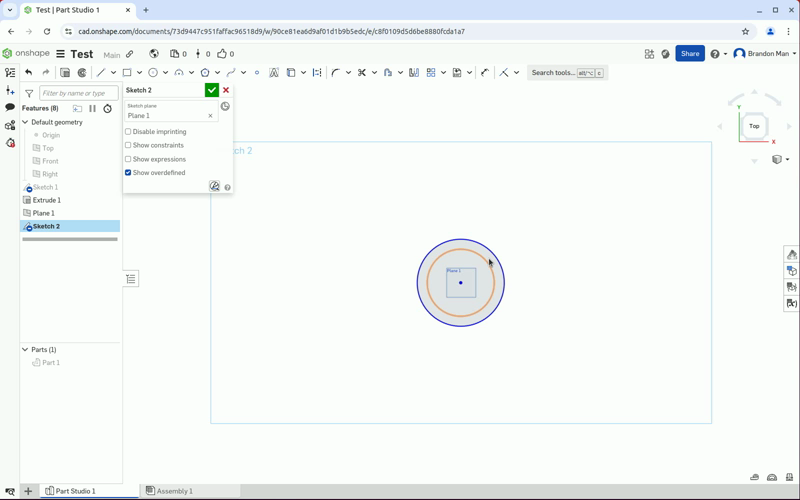
click(489, 258)
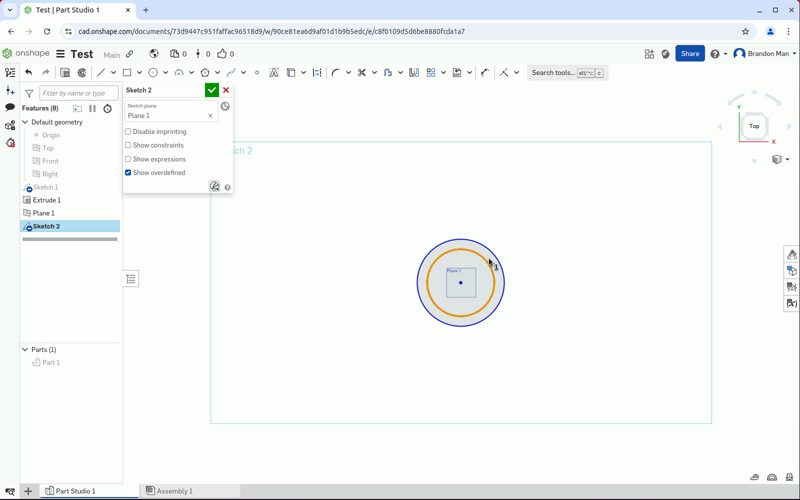
mouse_move(73, 352)
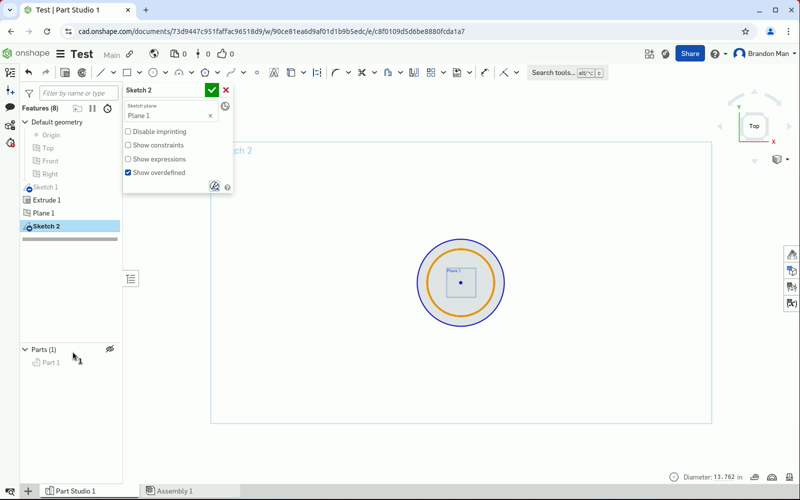
key(shift+y)
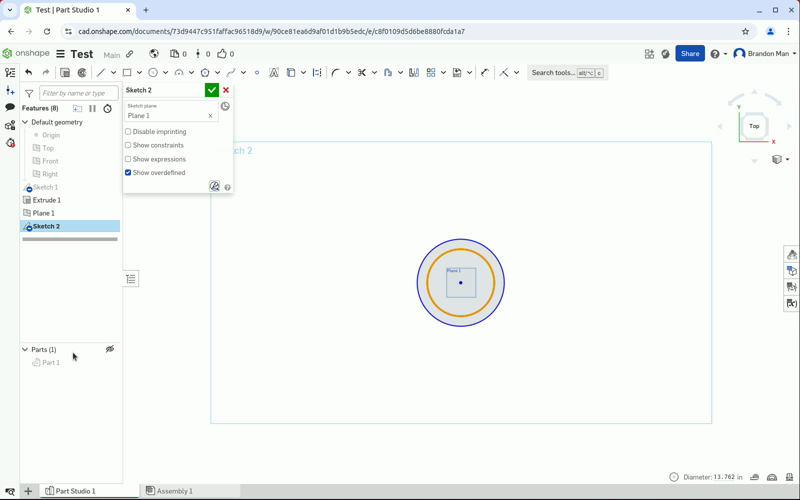
key(shift+e)
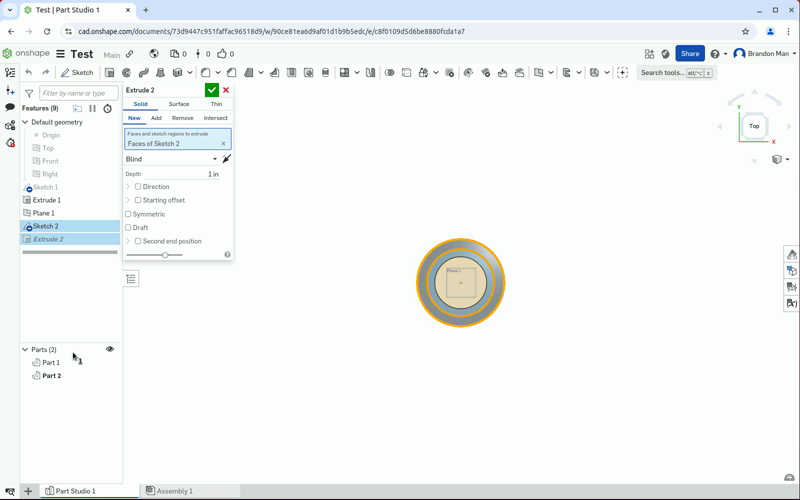
mouse_move(143, 106)
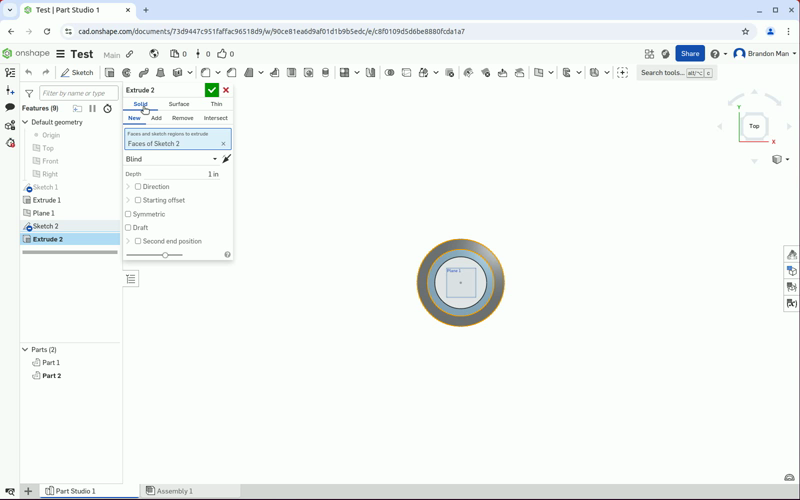
click(143, 106)
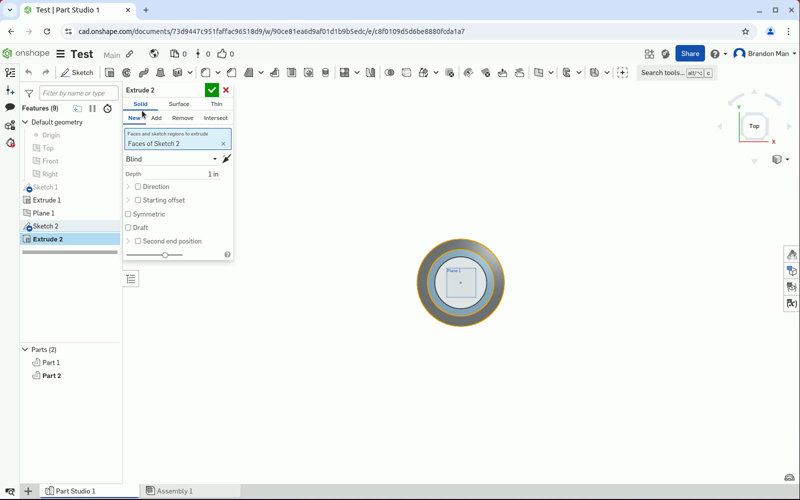
mouse_move(137, 120)
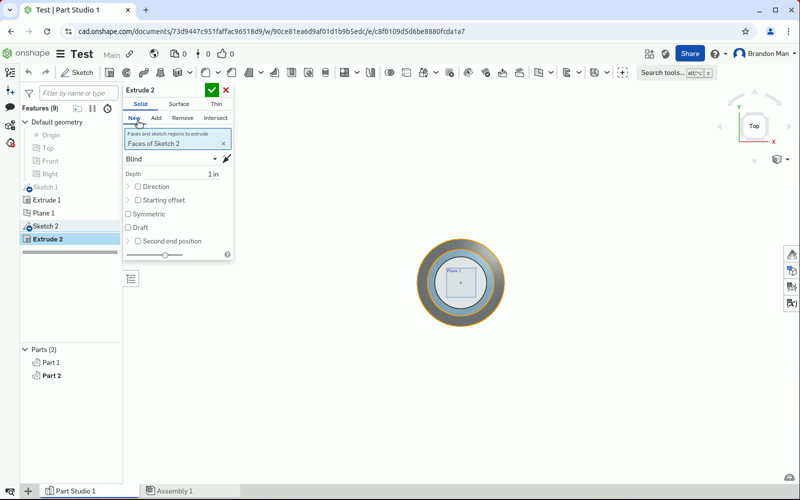
click(137, 120)
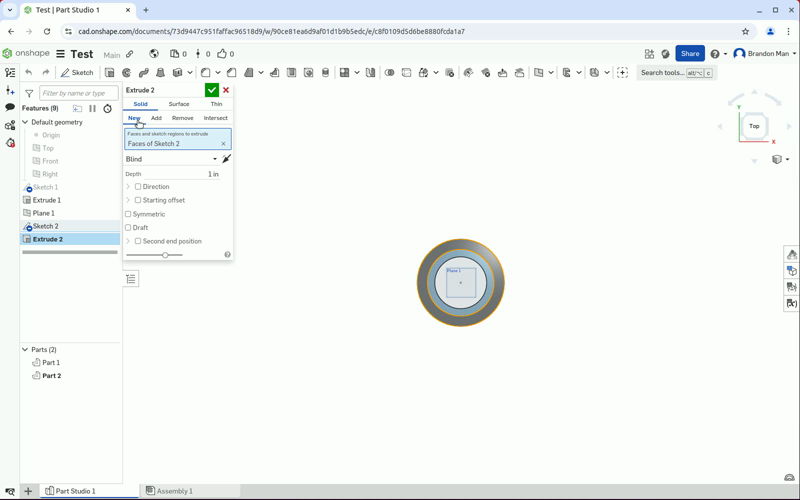
key(tab, 4)
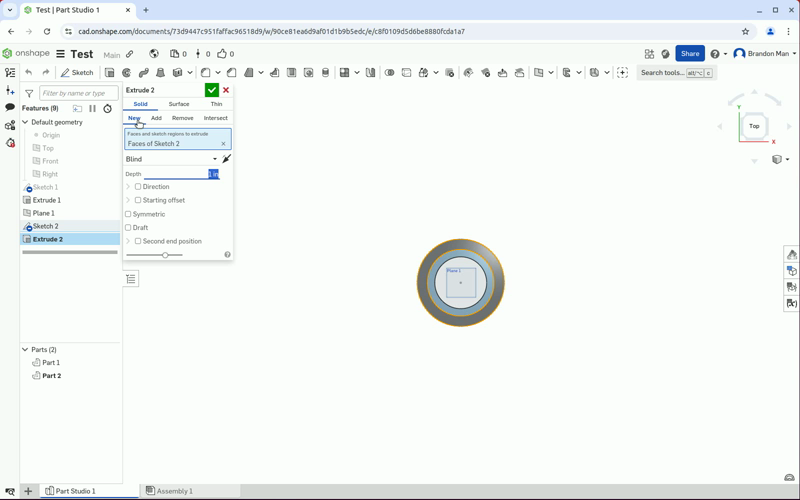
text(20.46)
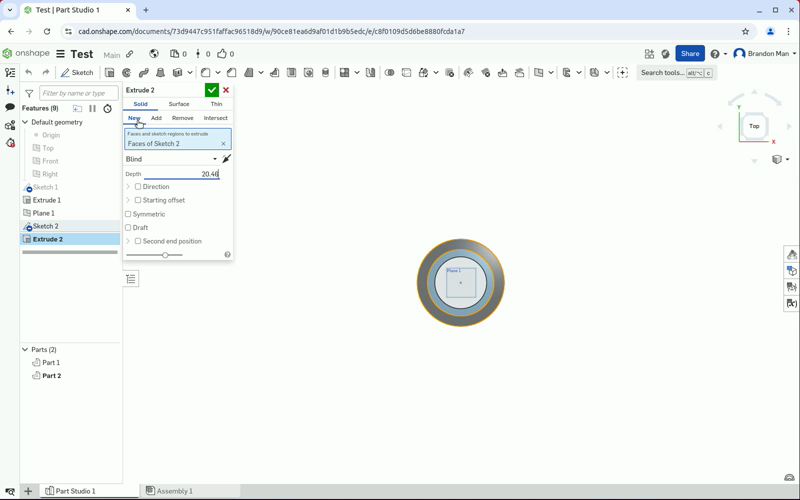
key(enter)
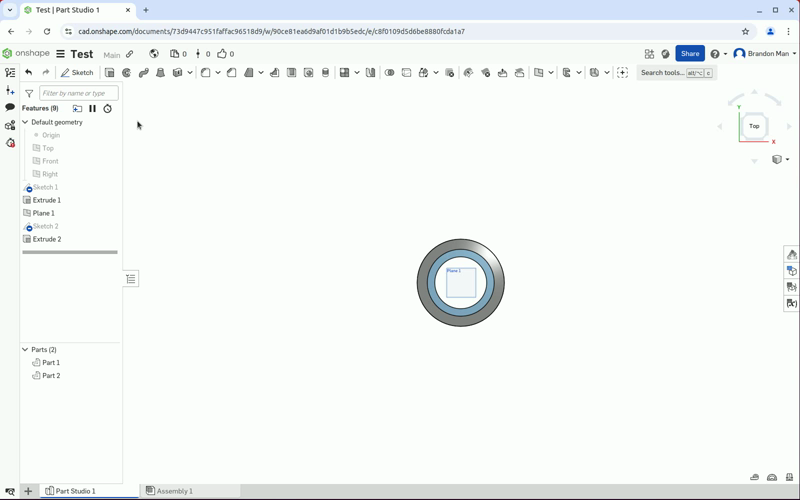
key(shift+h)
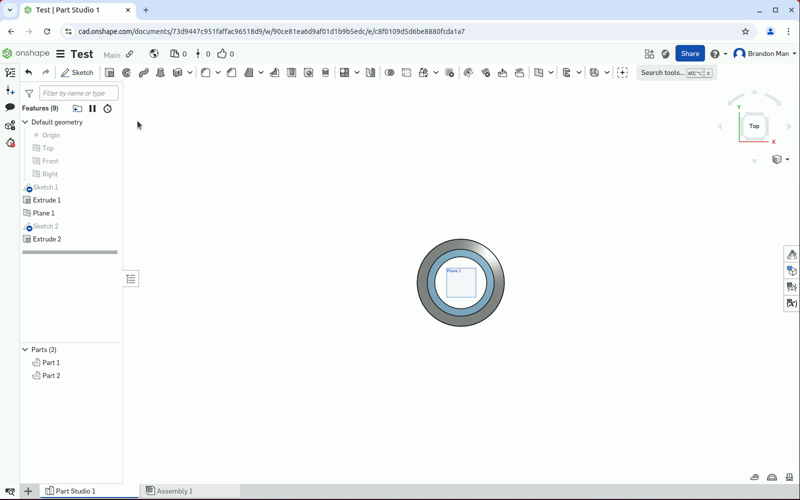
key(shift+h)
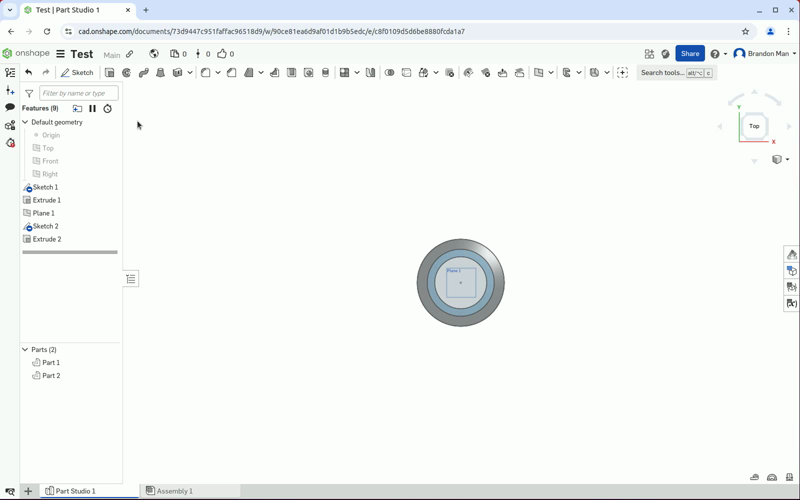
key(shift+7)
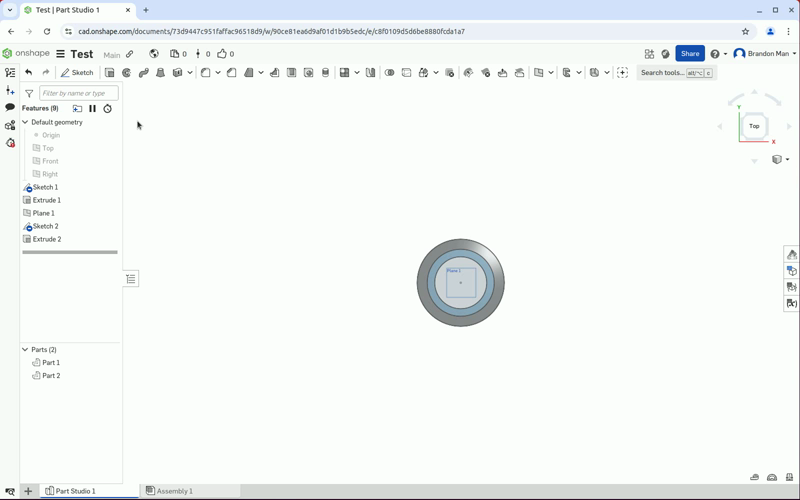
key(up, 3)
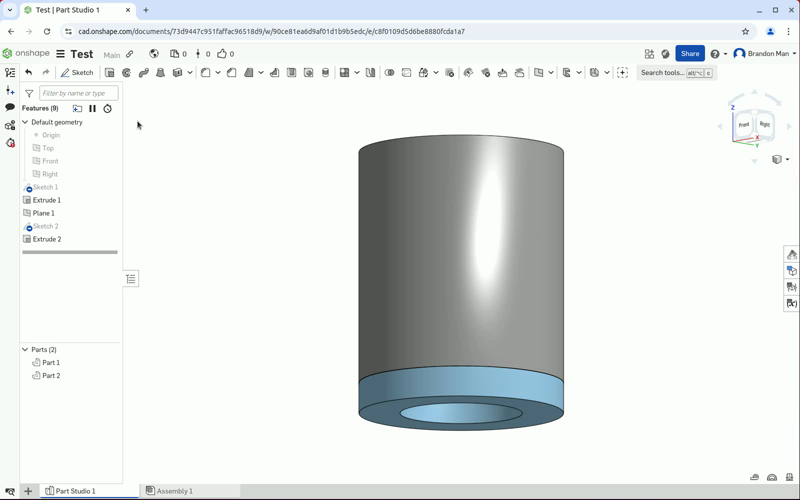
key(left, 3)
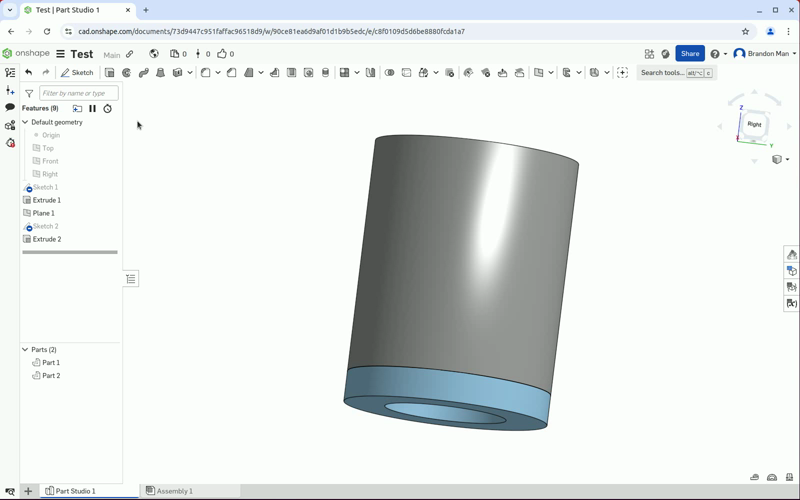
key(right, 3)
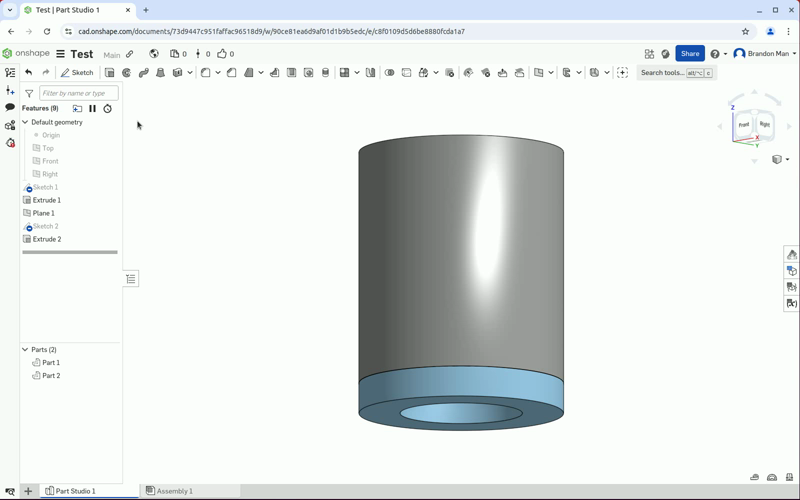
key(down, 3)
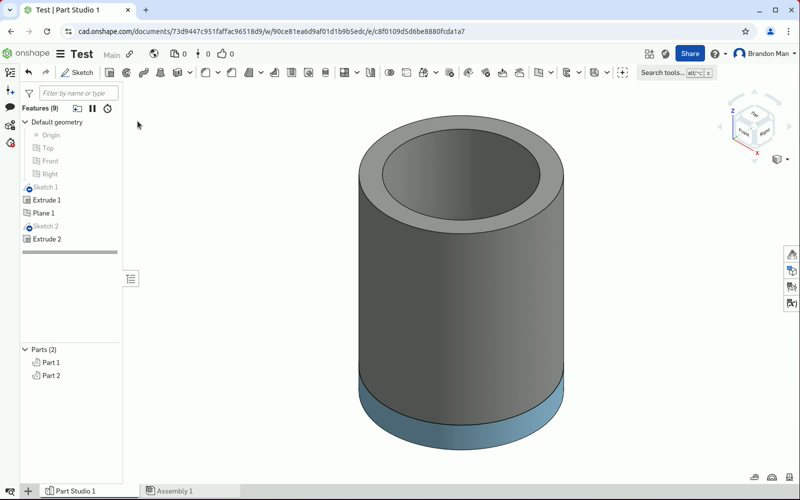
mouse_move(73, 189)
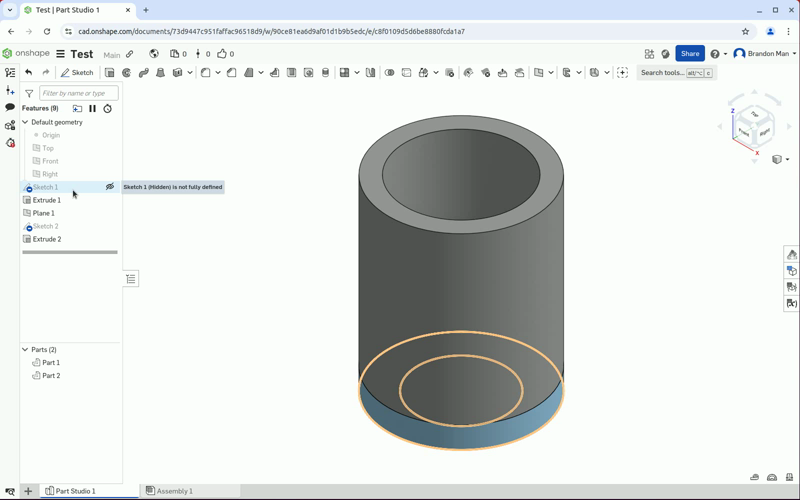
click(73, 189)